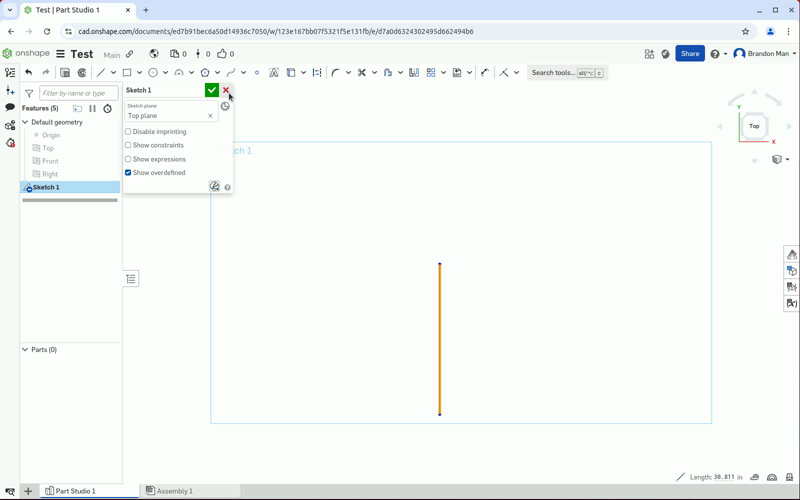
key(shift+h)
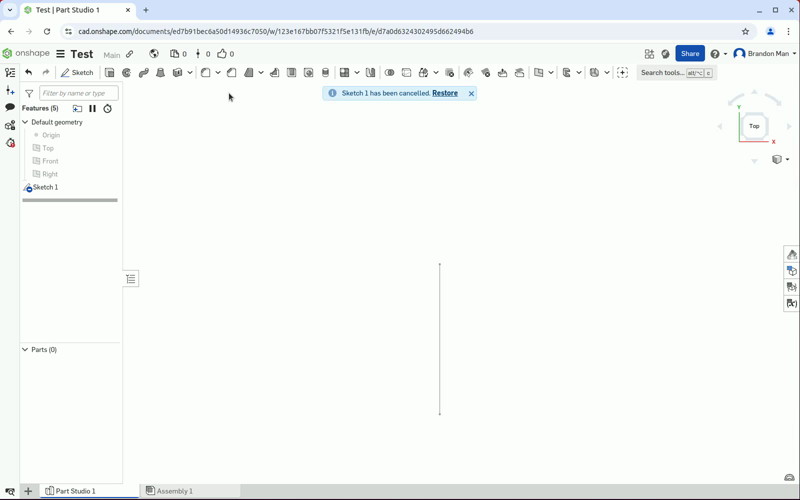
mouse_move(73, 352)
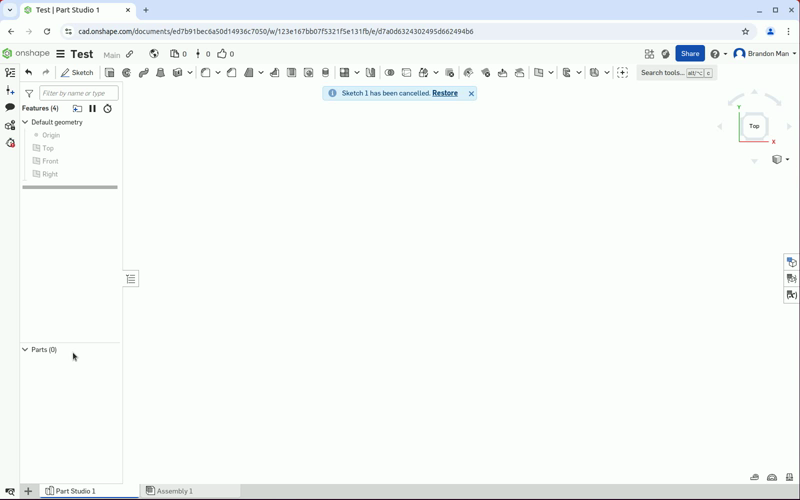
key(y)
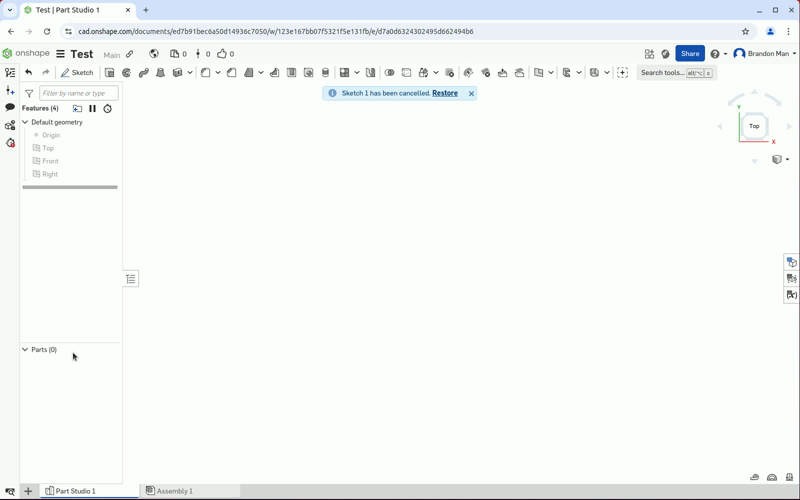
key(shift+p)
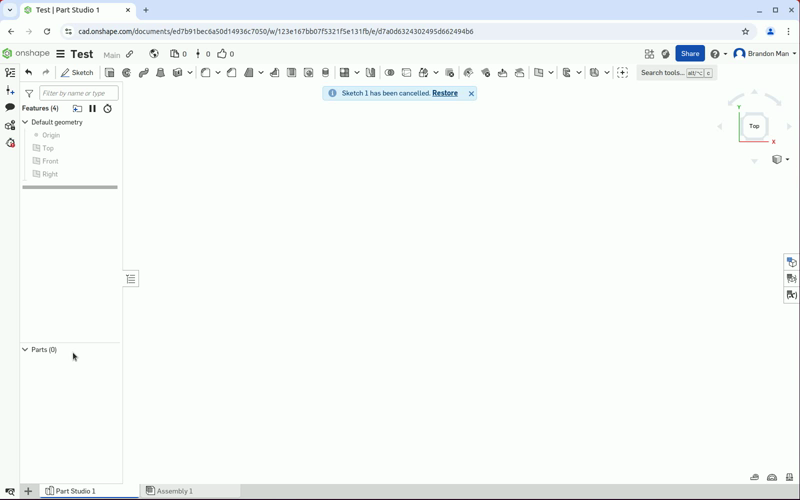
key(space)
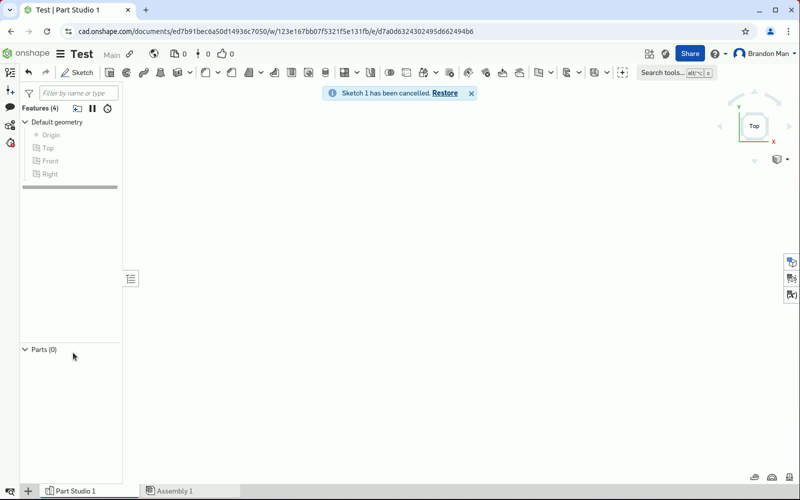
key_down(shift)
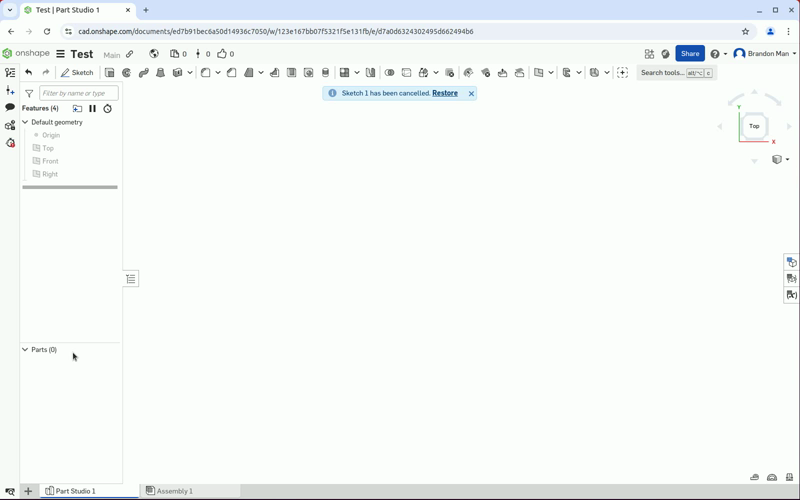
key(up)
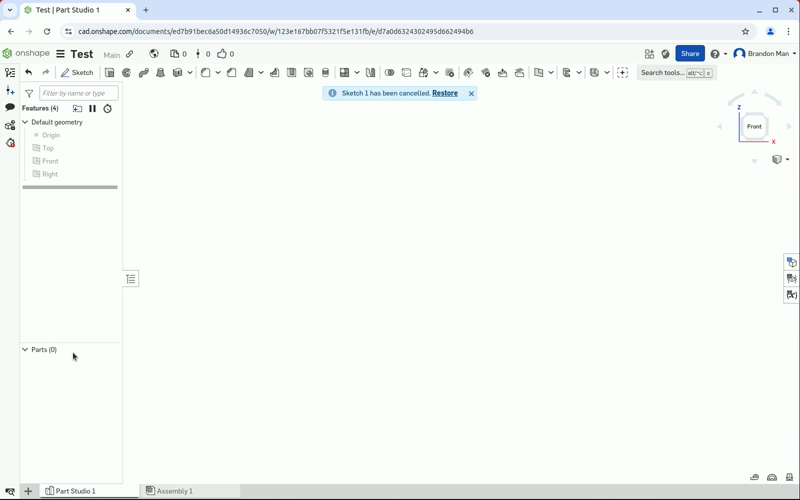
key_up(shift)
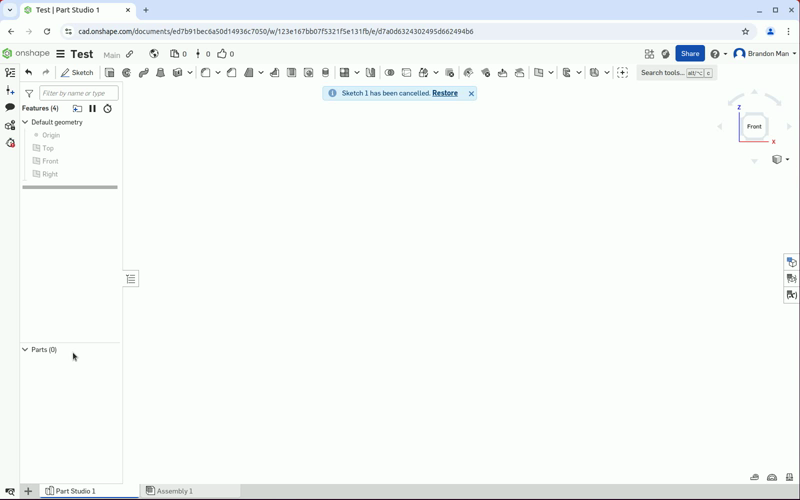
mouse_move(73, 352)
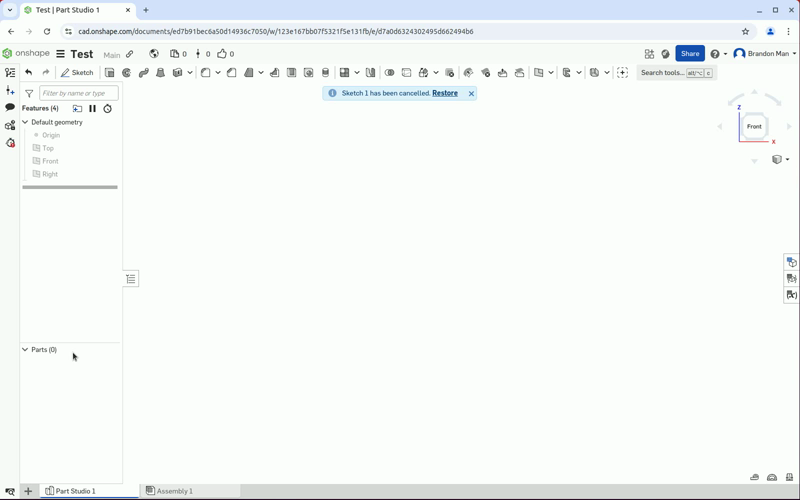
key(shift+y)
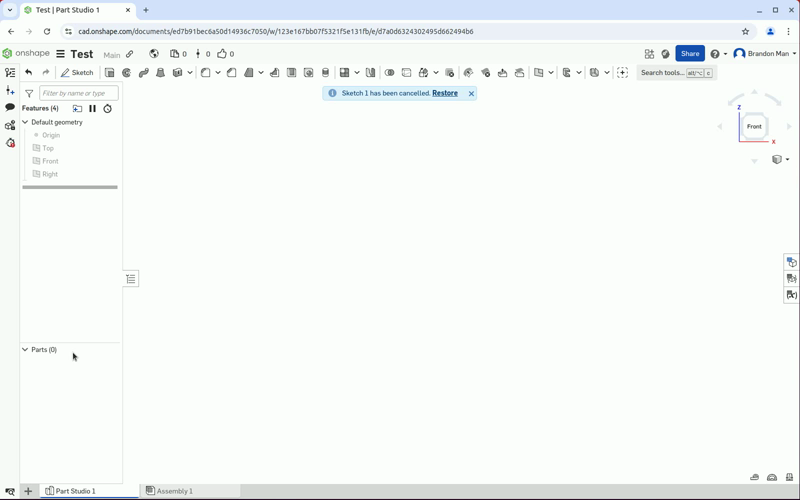
key(shift+s)
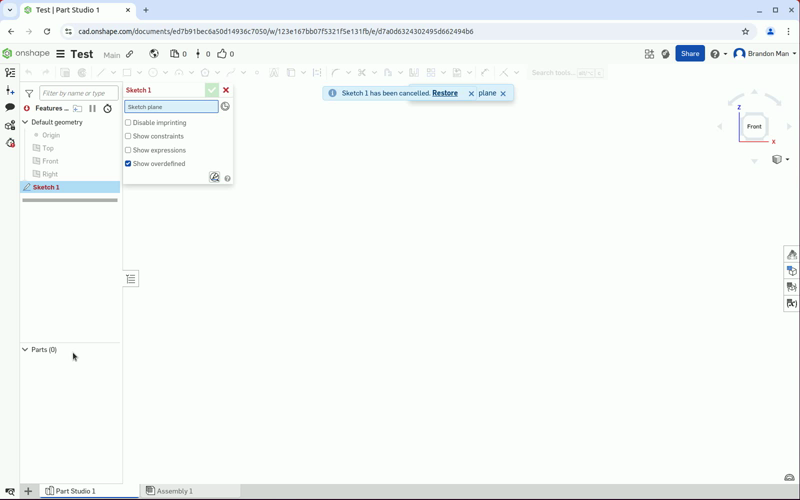
mouse_move(73, 163)
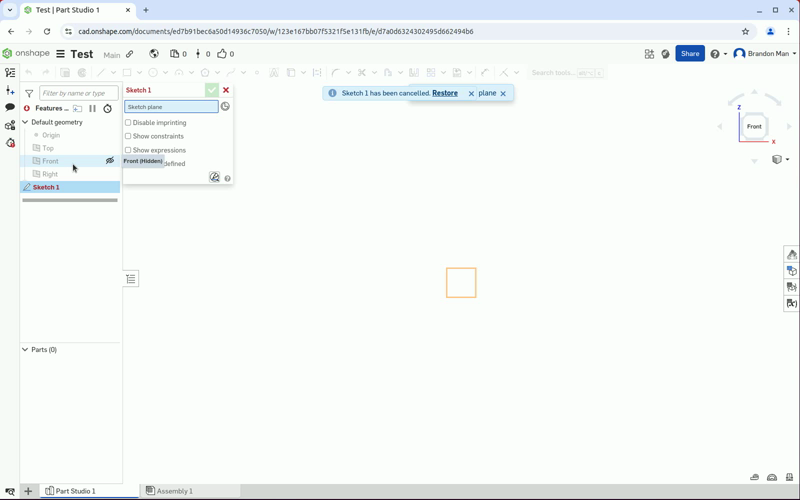
click(73, 163)
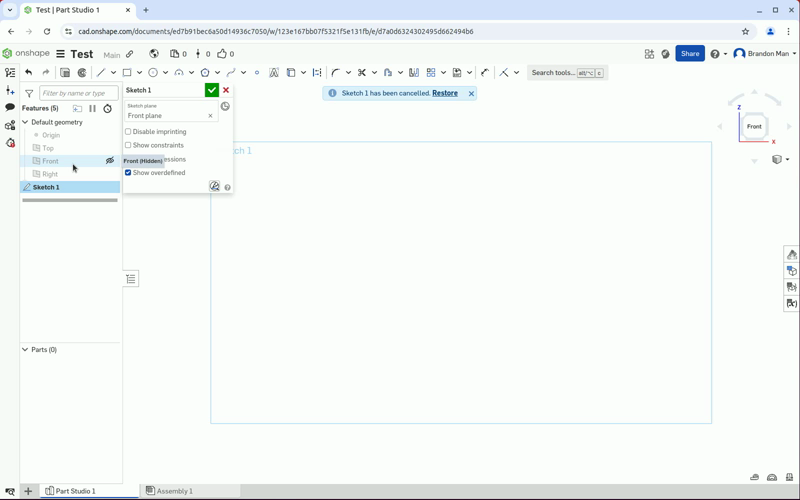
mouse_move(73, 352)
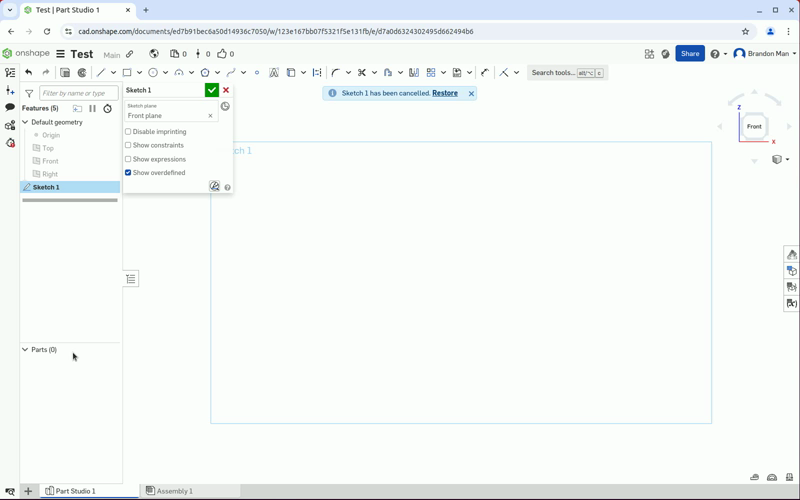
key(y)
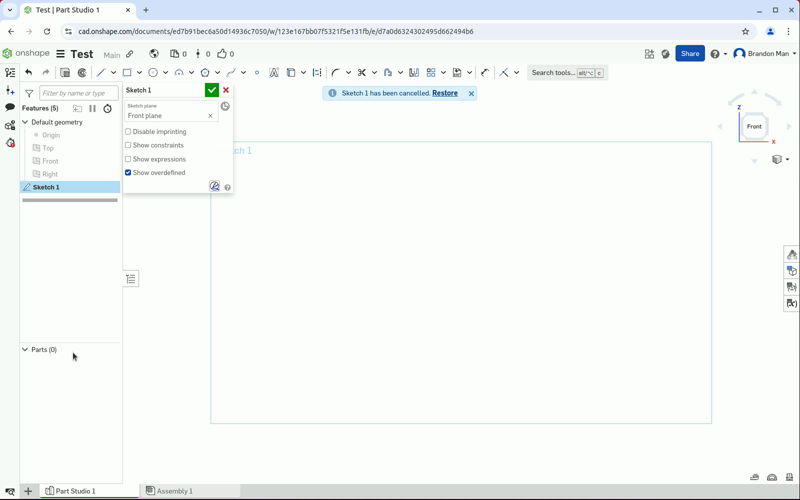
key(l)
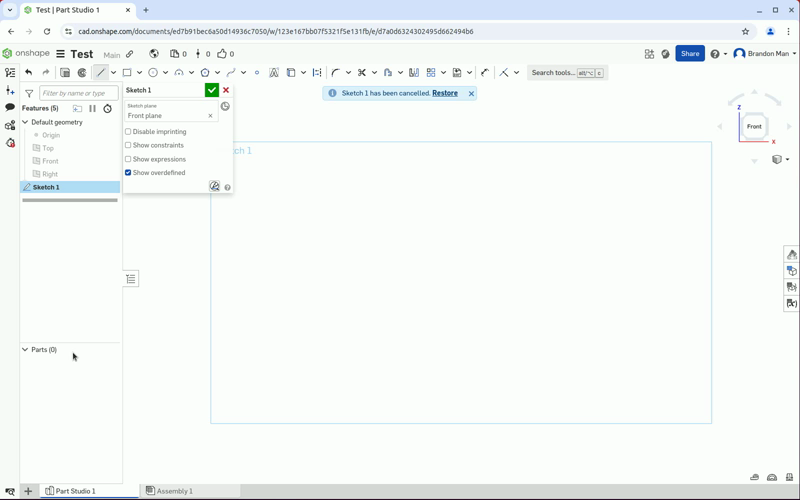
key_down(shift)
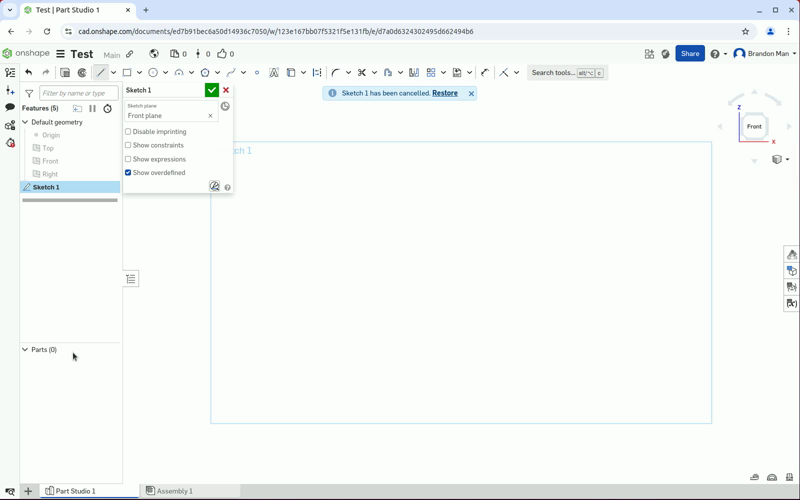
mouse_move(460, 282)
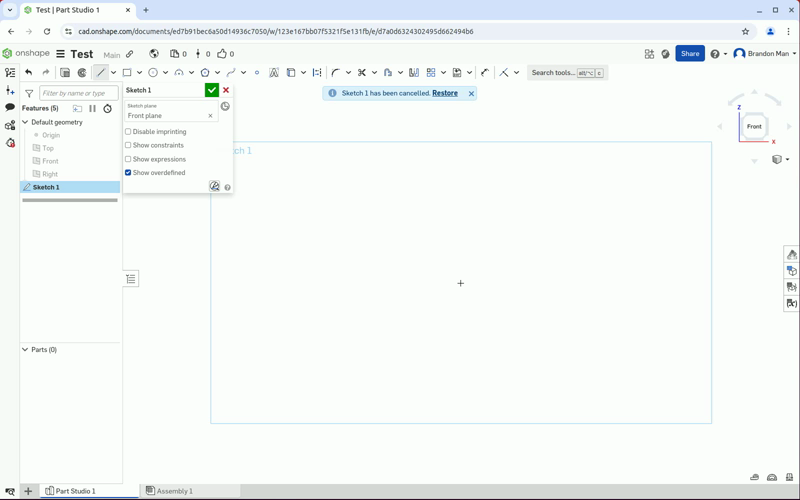
click(460, 282)
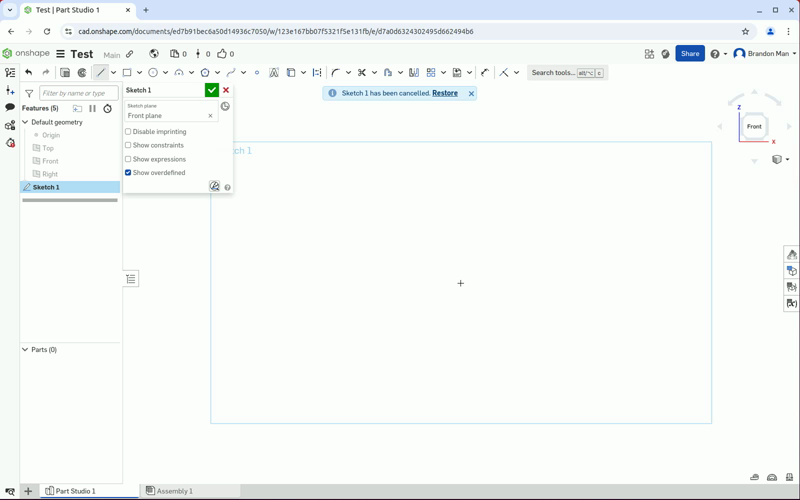
key_up(shift)
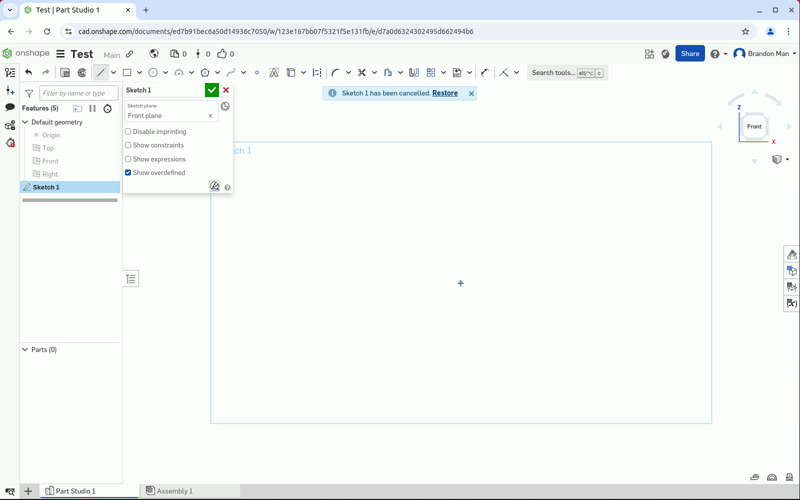
key_down(shift)
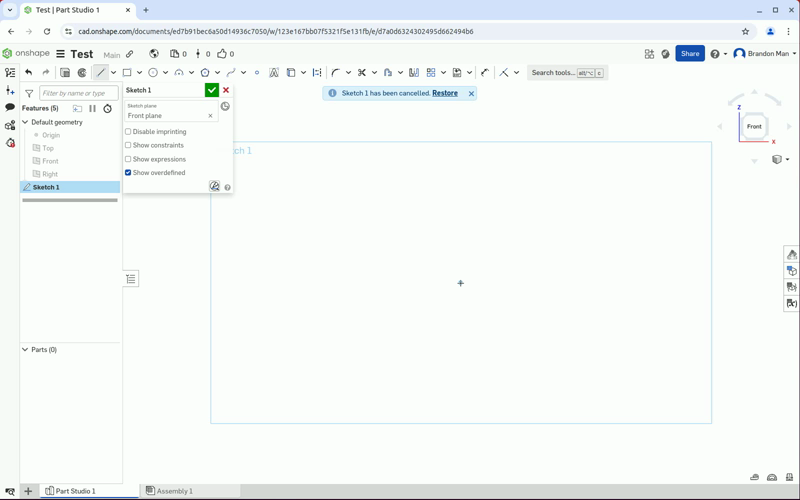
mouse_move(573, 282)
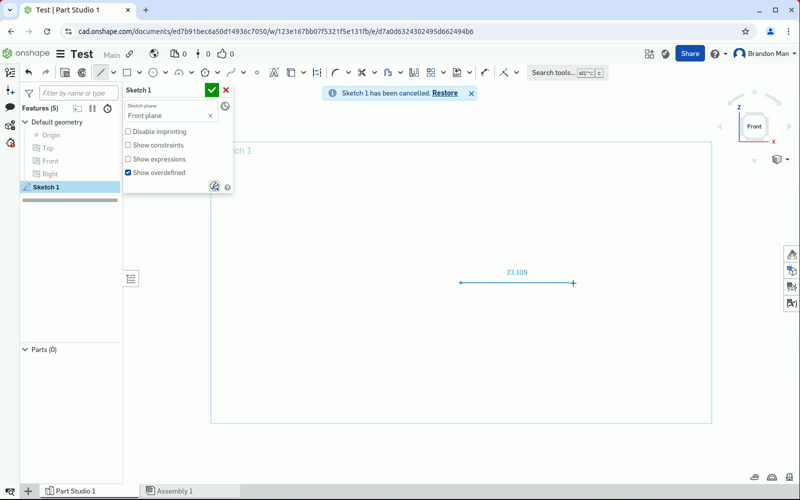
click(573, 282)
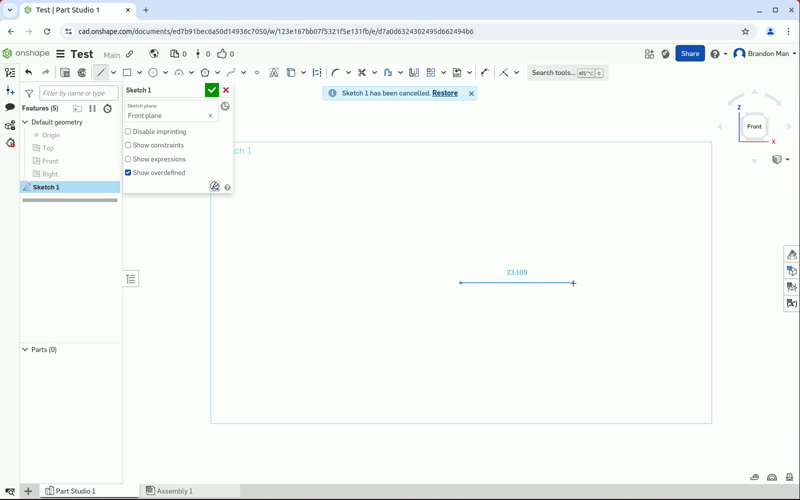
key_up(shift)
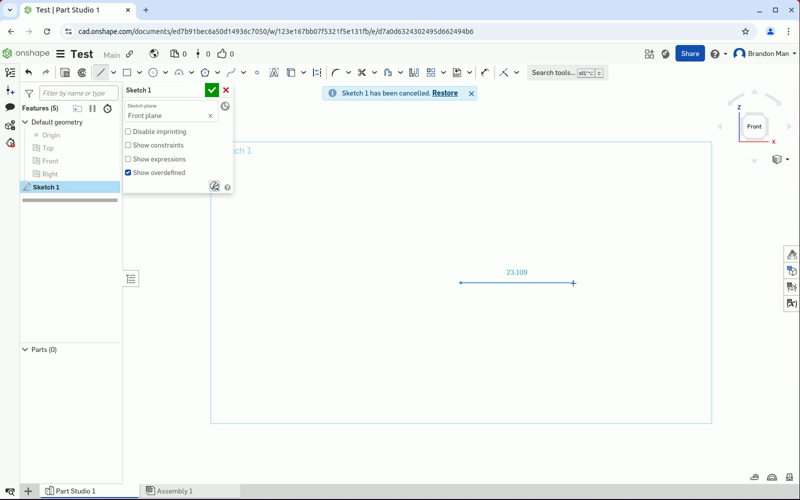
key_down(shift)
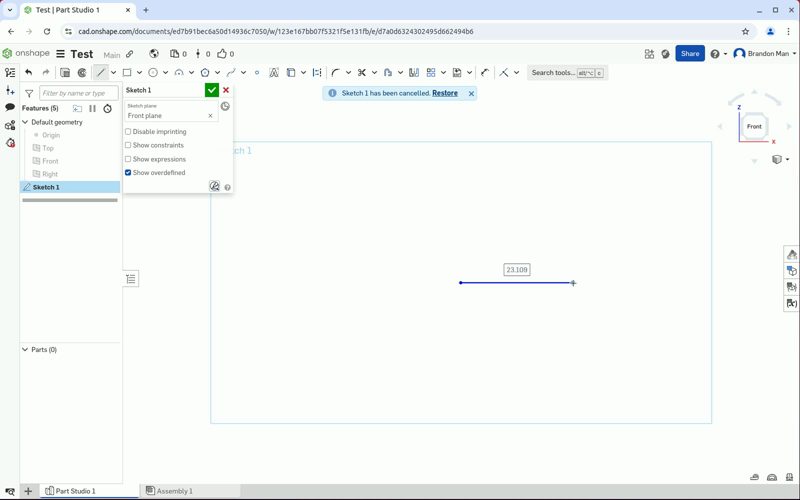
mouse_move(534, 203)
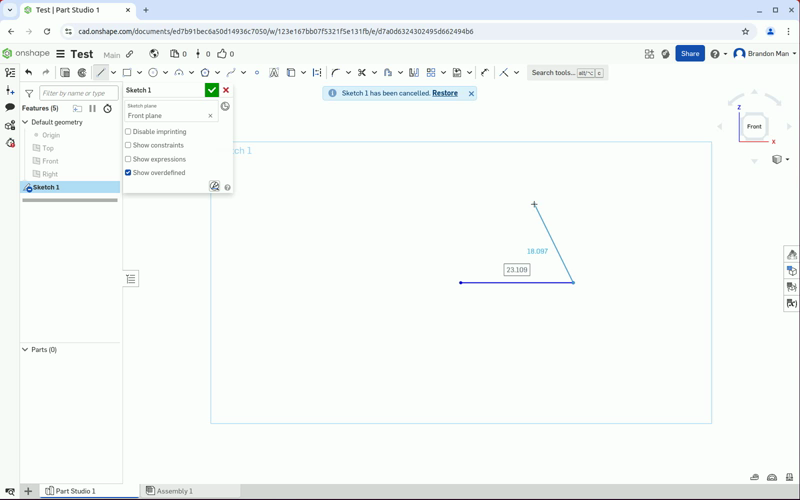
click(534, 203)
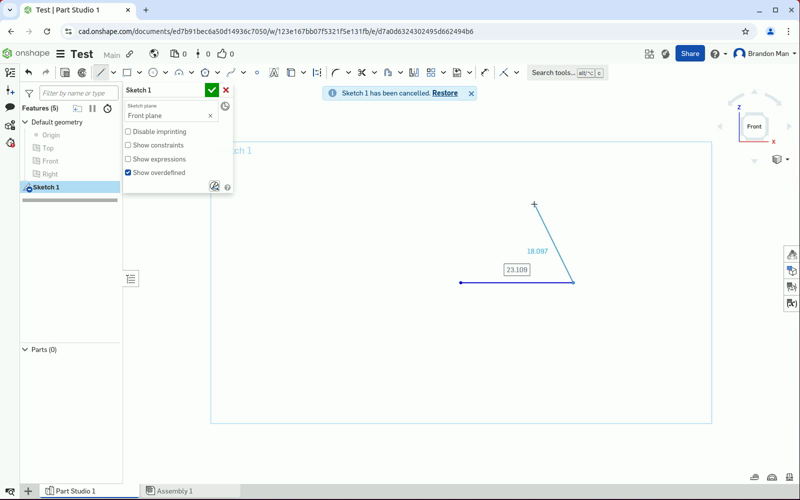
key_up(shift)
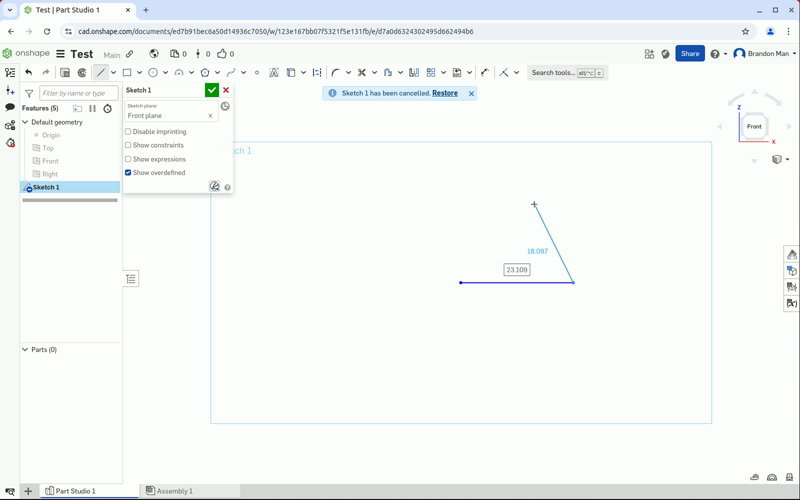
key_down(shift)
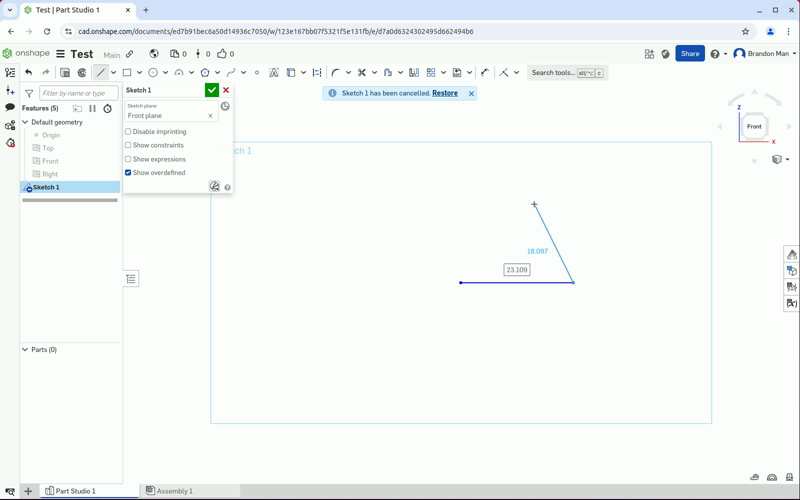
mouse_move(564, 203)
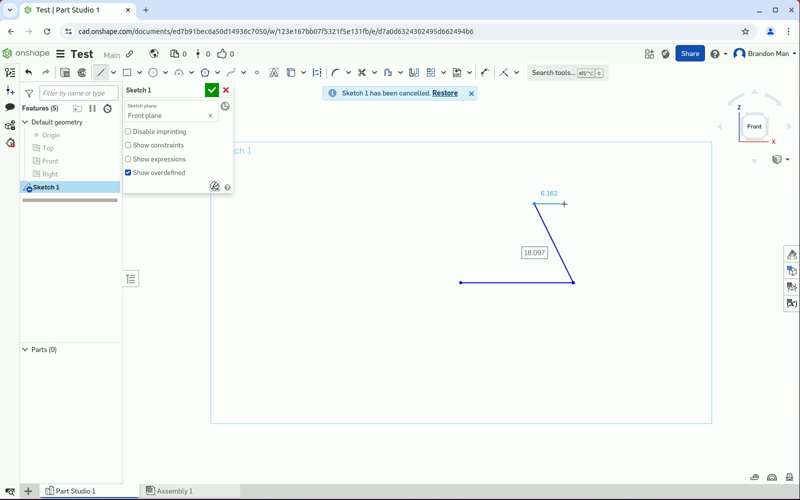
mouse_move(501, 203)
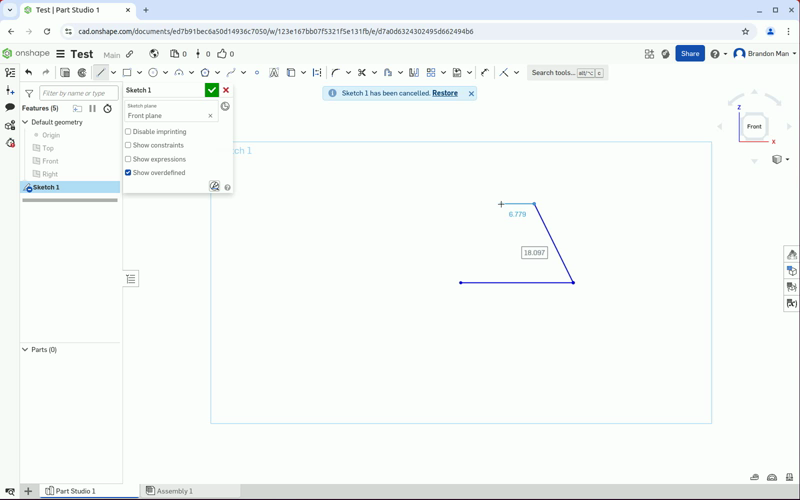
click(501, 203)
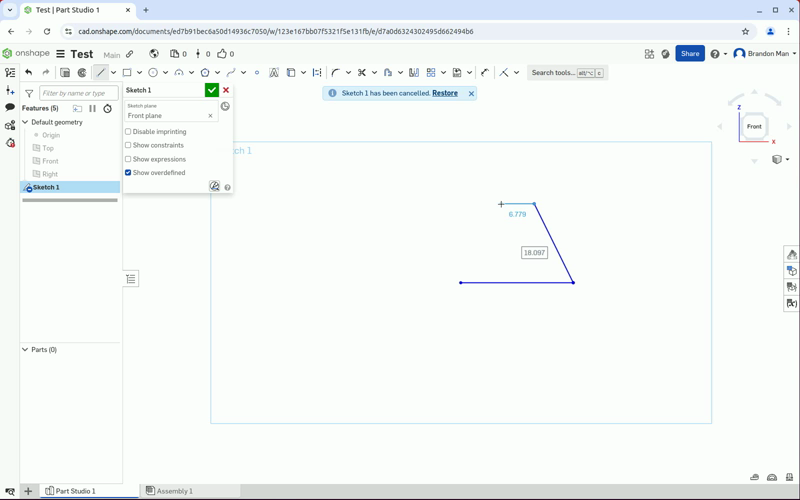
key_up(shift)
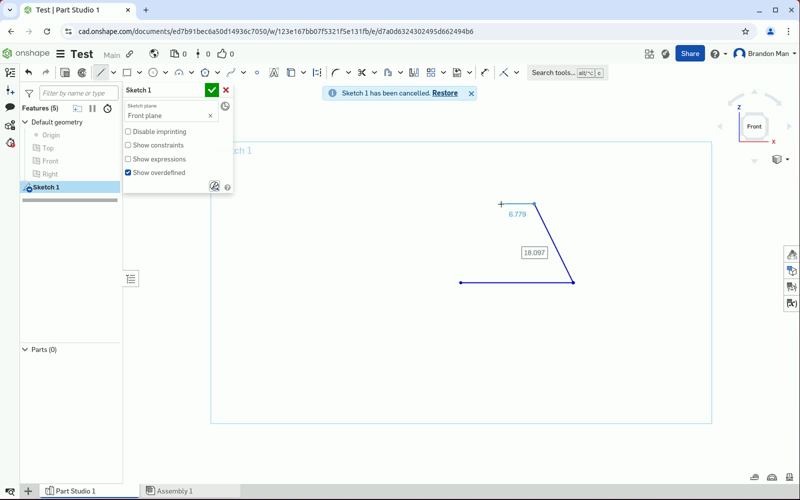
key_down(shift)
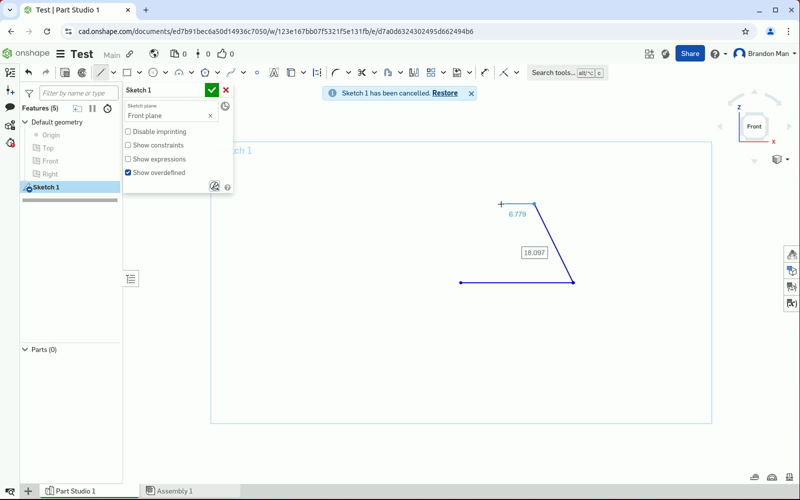
mouse_move(460, 282)
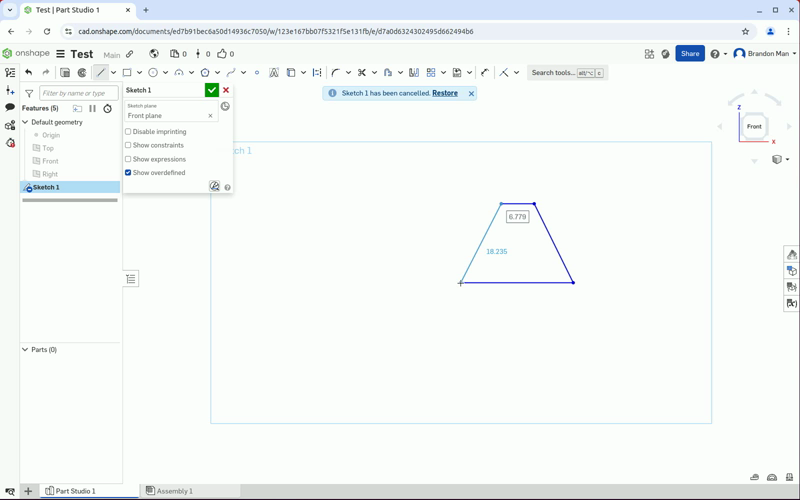
key_up(shift)
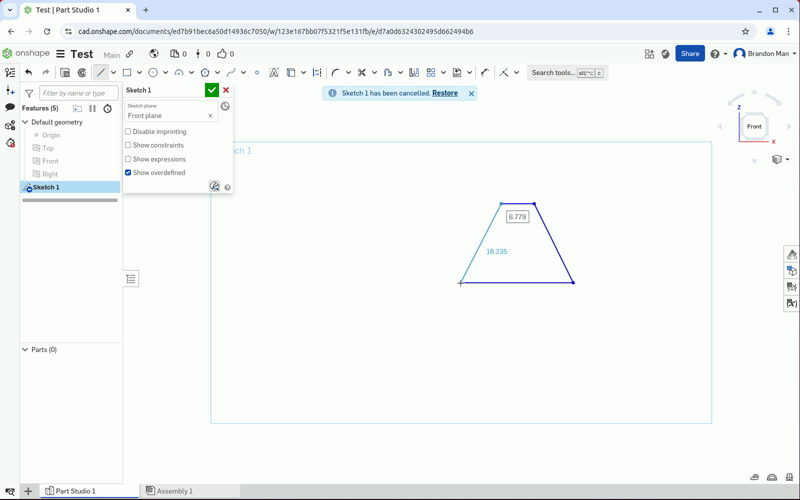
click(460, 282)
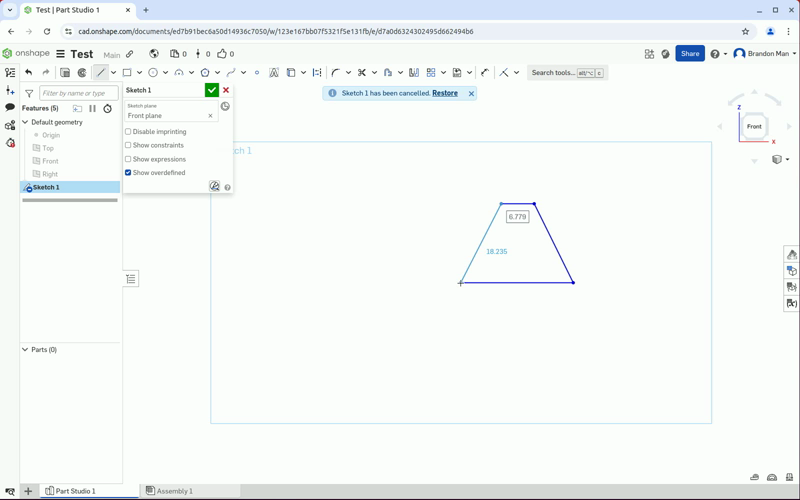
key(esc)
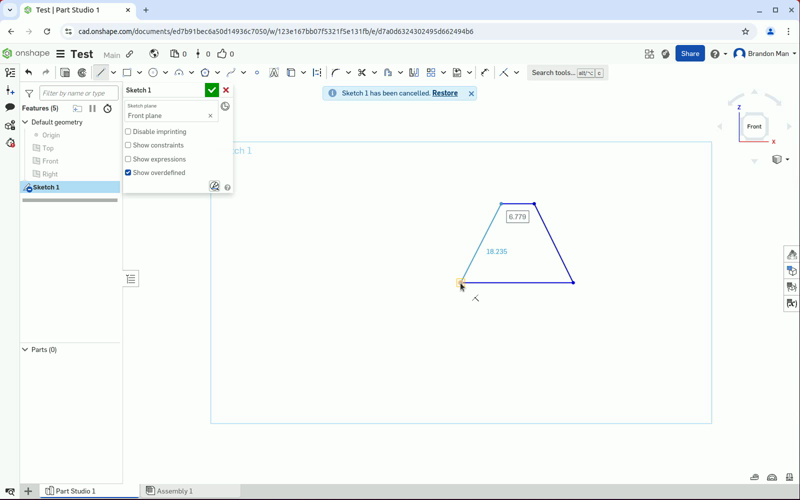
mouse_move(501, 256)
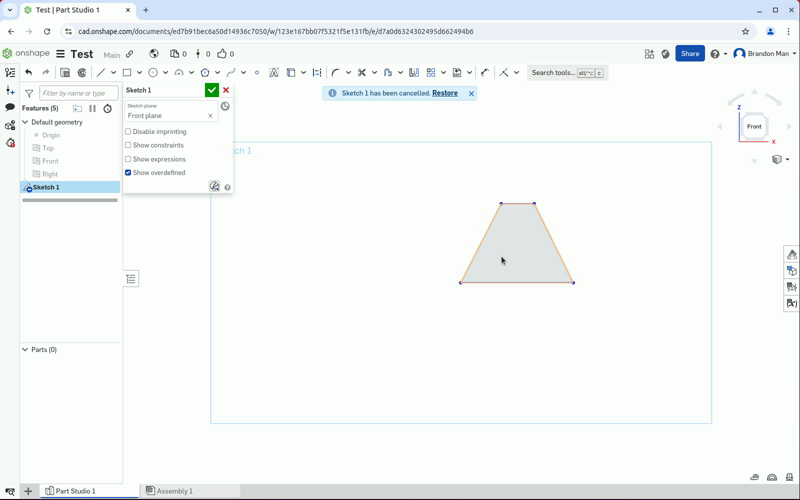
click(501, 256)
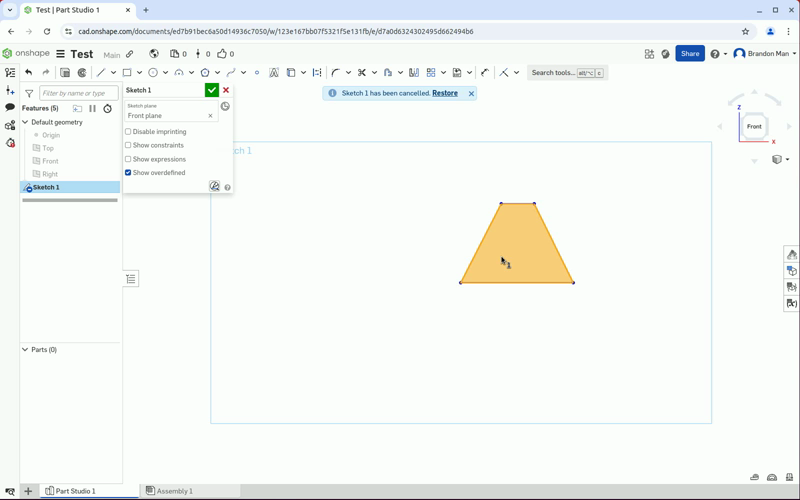
mouse_move(73, 352)
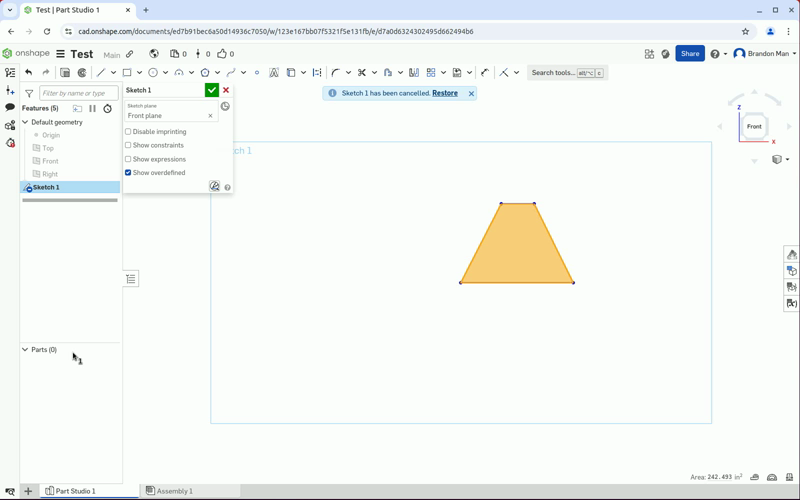
key(shift+y)
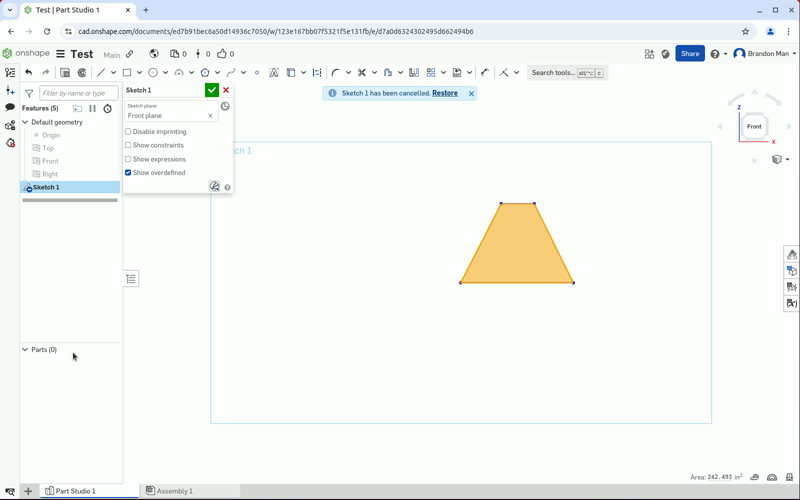
key(shift+e)
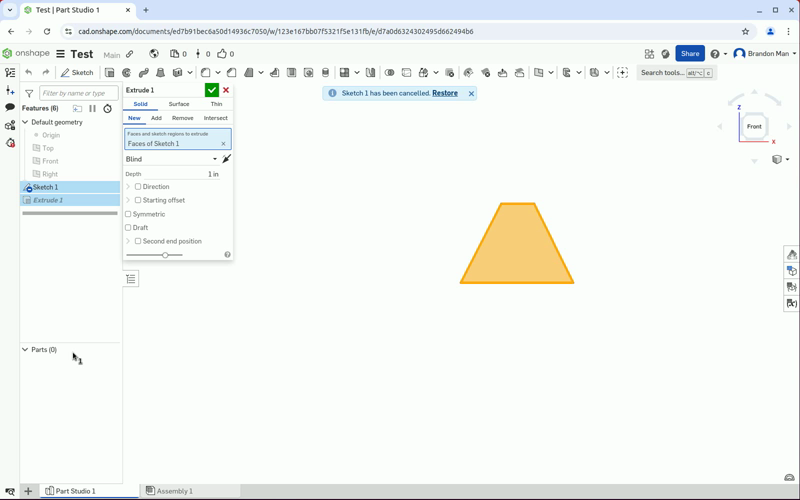
mouse_move(143, 106)
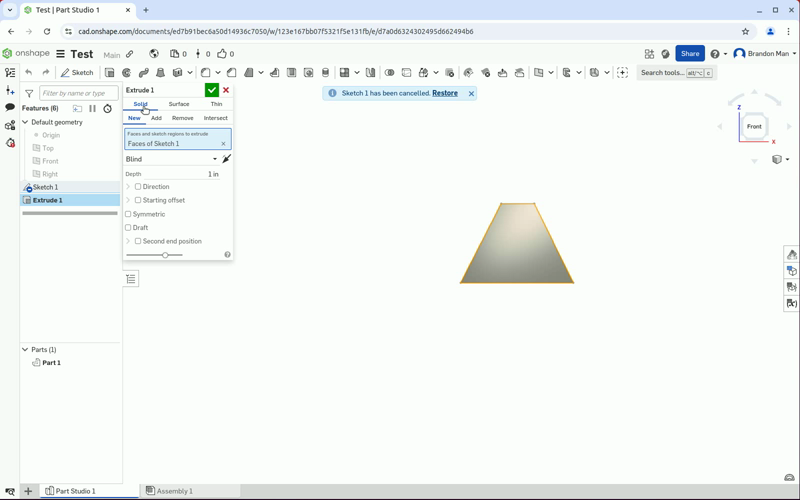
click(143, 106)
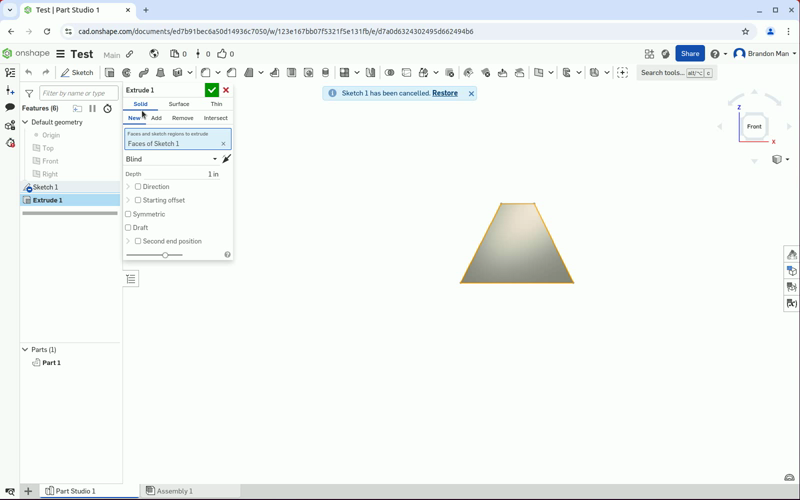
mouse_move(137, 120)
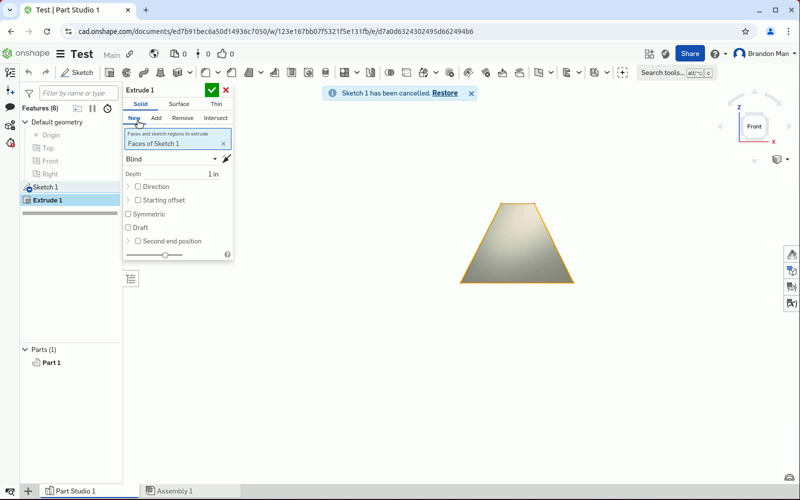
click(137, 120)
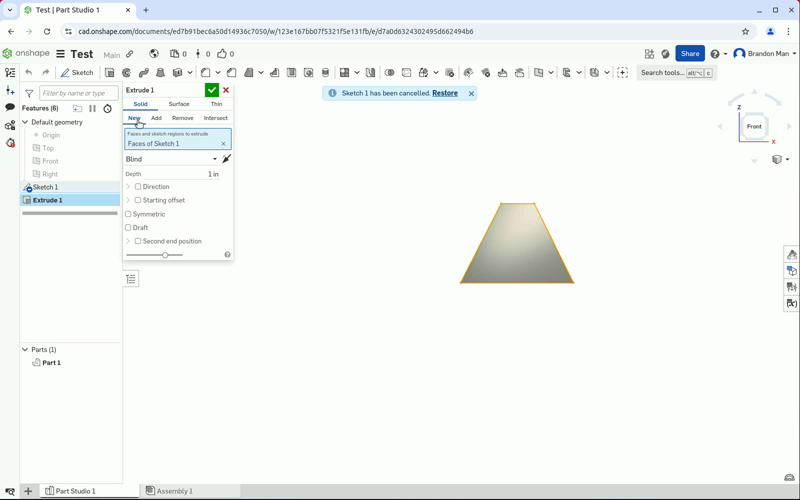
key(tab, 4)
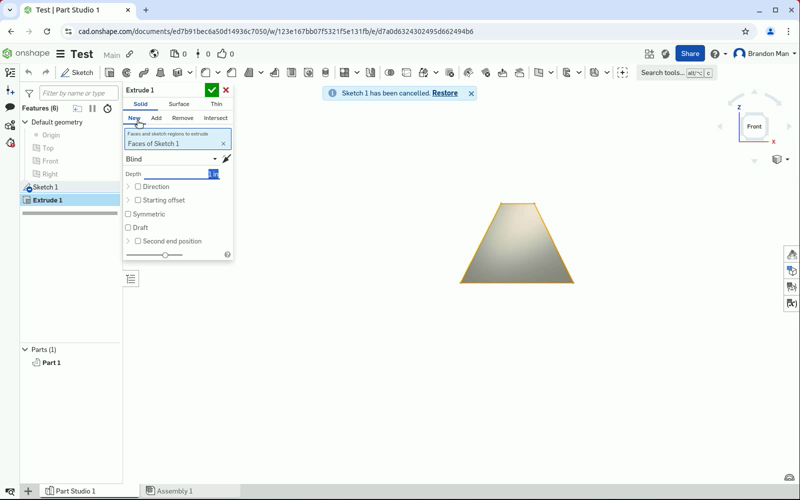
text(13.48)
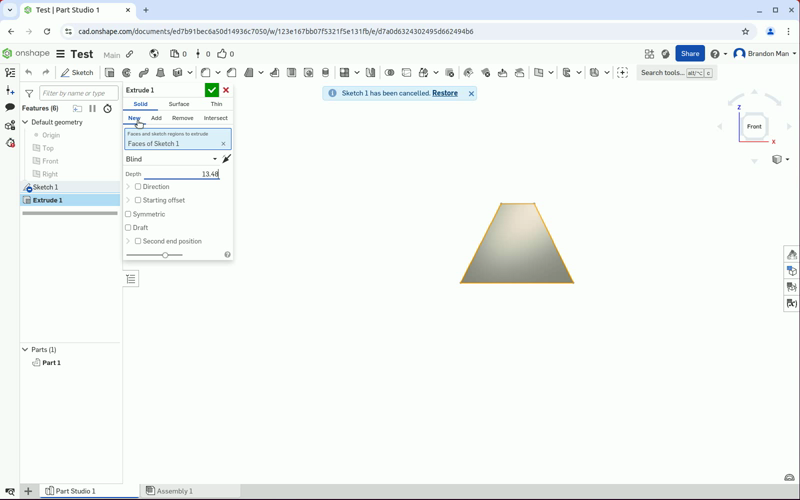
key(enter)
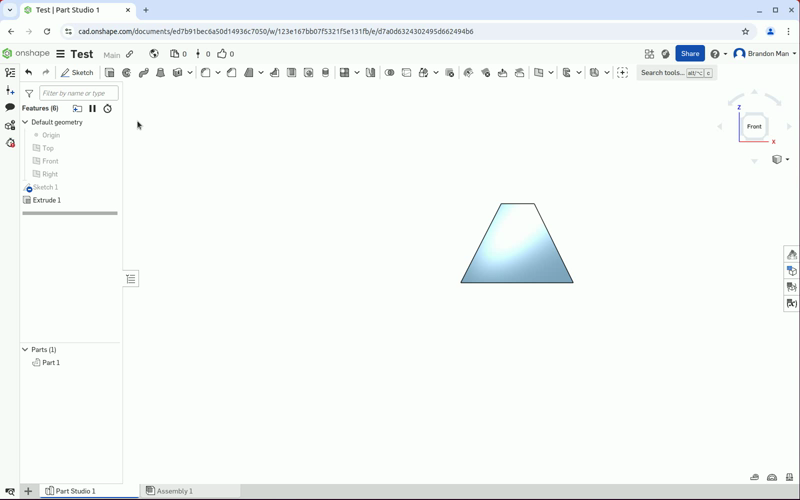
key(shift+h)
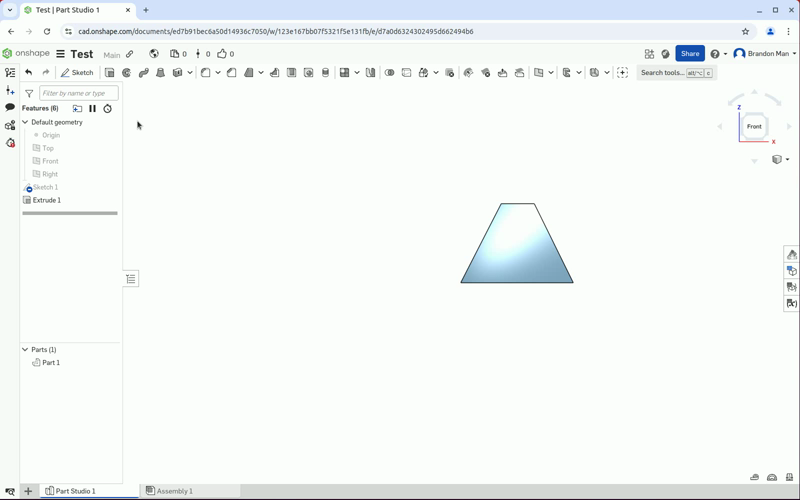
key(shift+h)
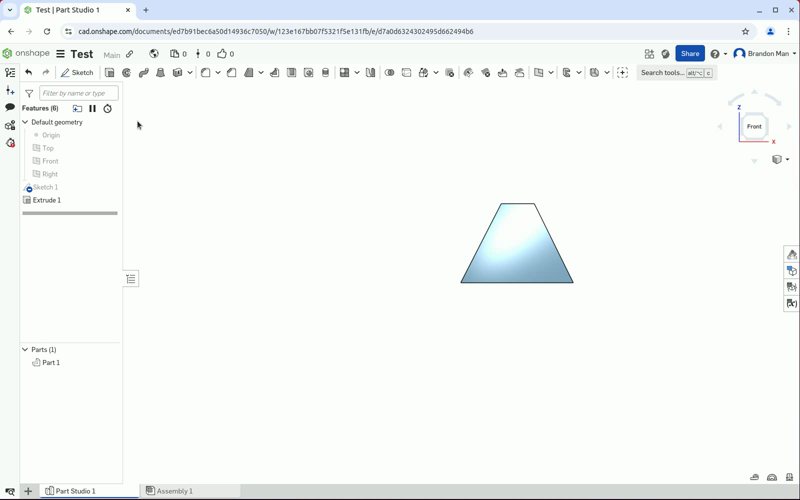
mouse_move(73, 189)
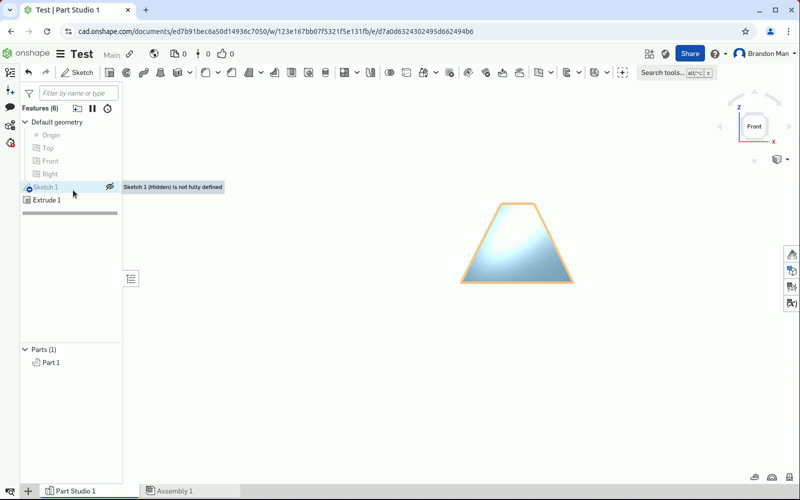
click(73, 189)
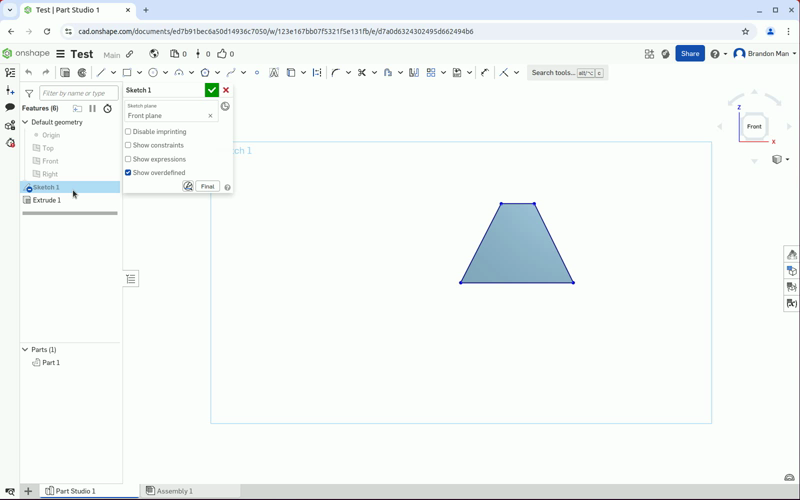
mouse_move(229, 92)
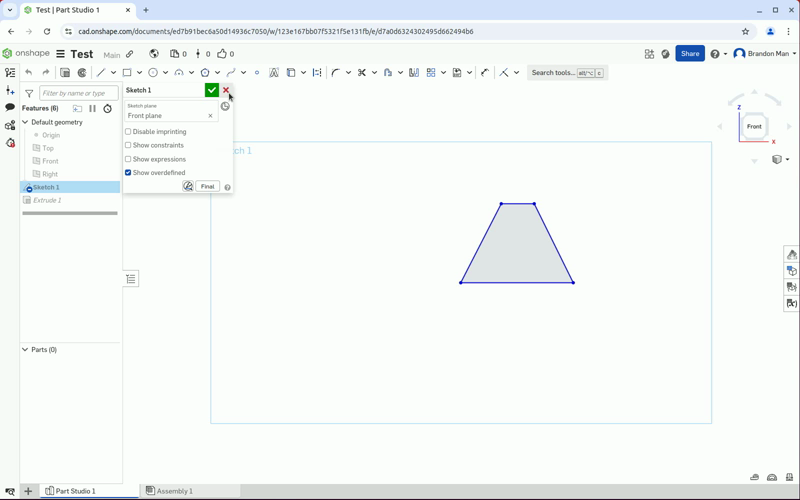
click(229, 92)
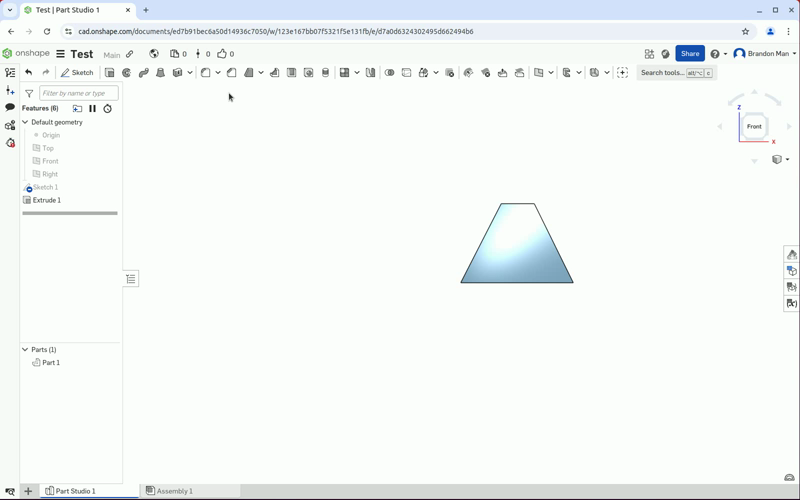
mouse_move(541, 75)
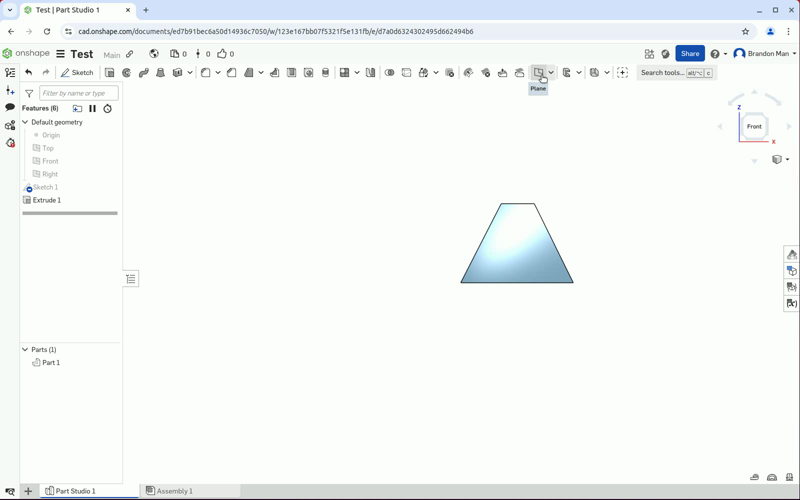
click(541, 75)
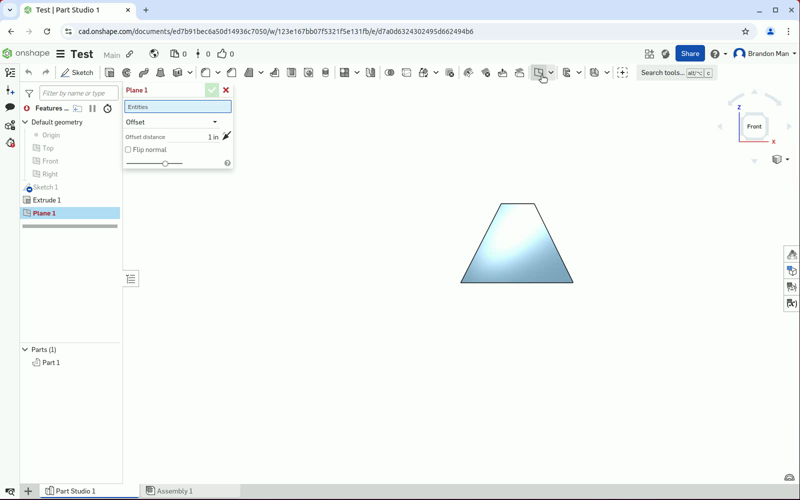
mouse_move(73, 163)
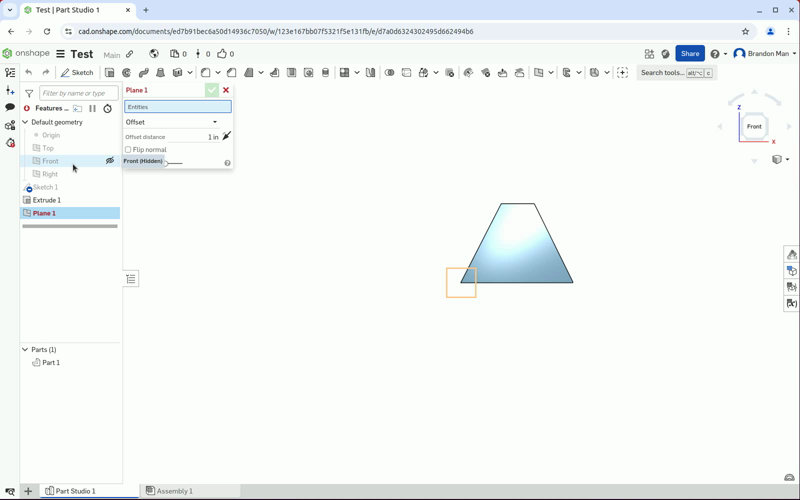
click(73, 163)
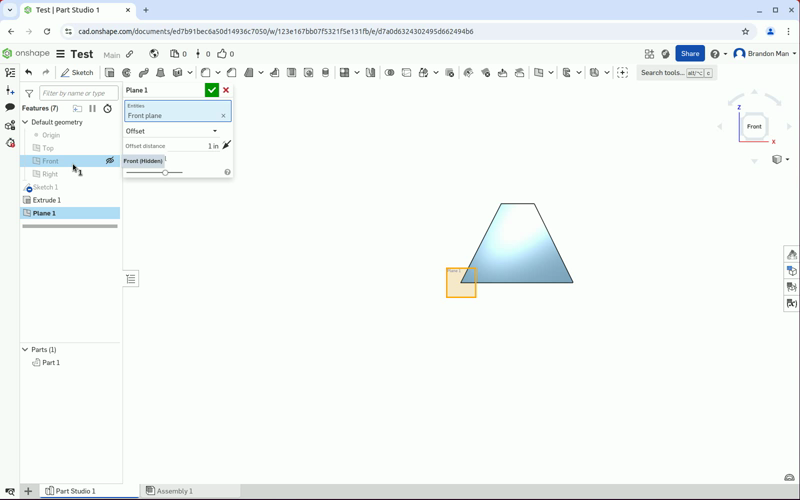
key(tab, 2)
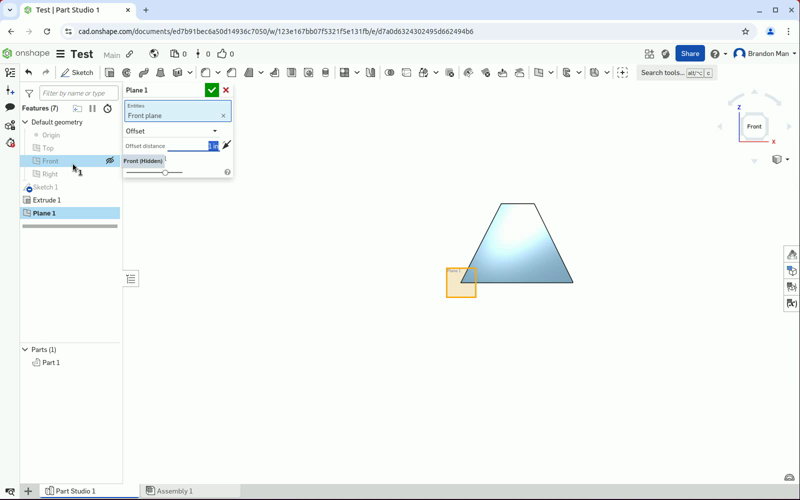
text(13.495)
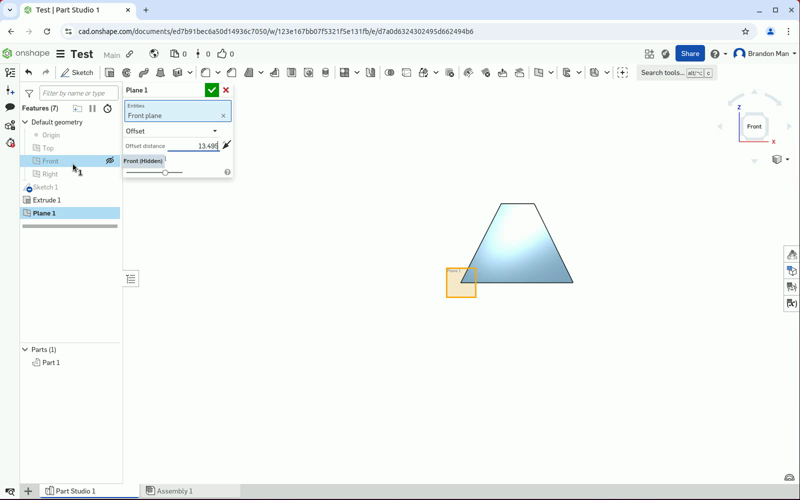
key(enter, 2)
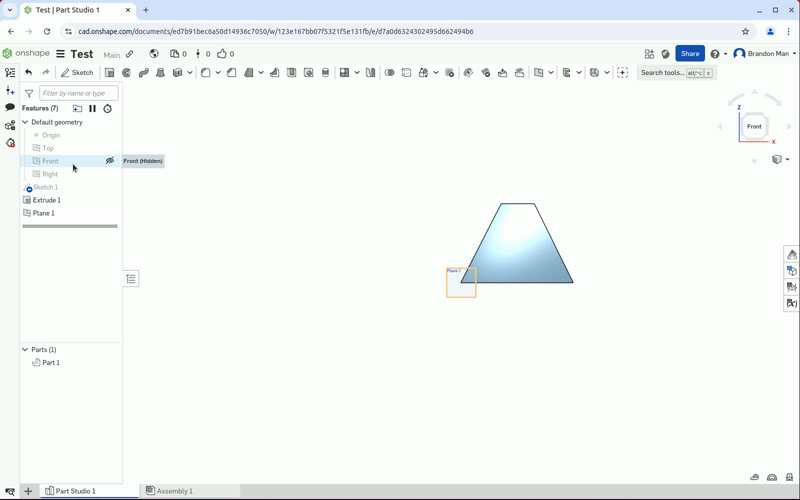
key(shift+s)
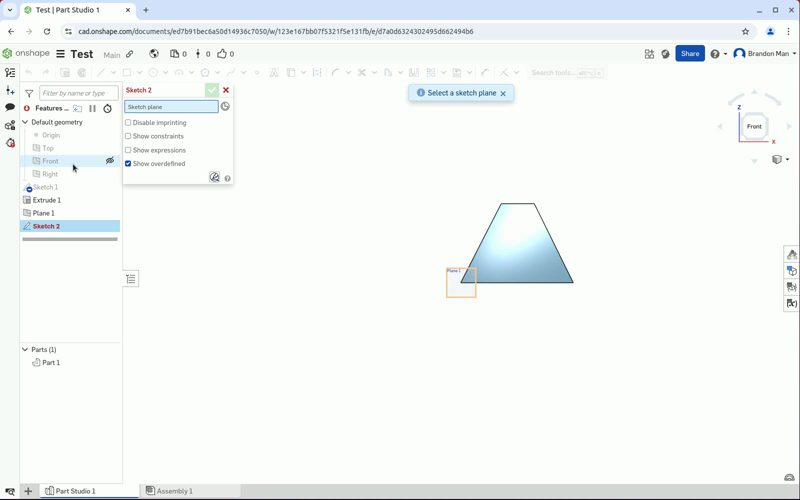
mouse_move(73, 215)
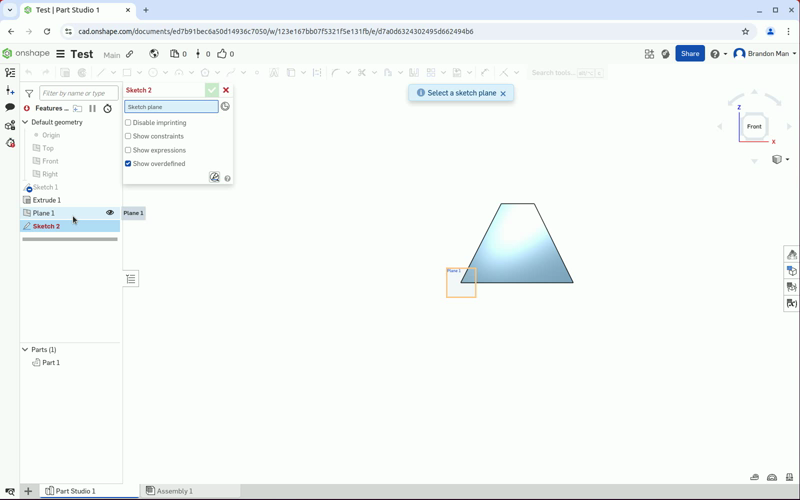
click(73, 215)
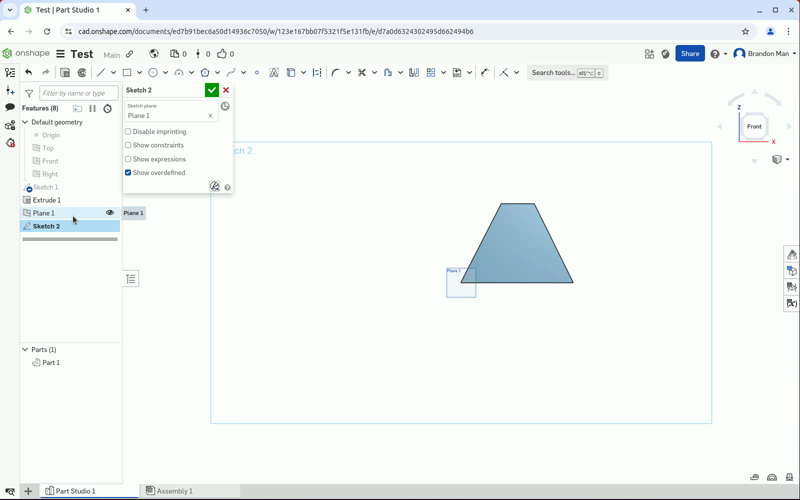
mouse_move(73, 352)
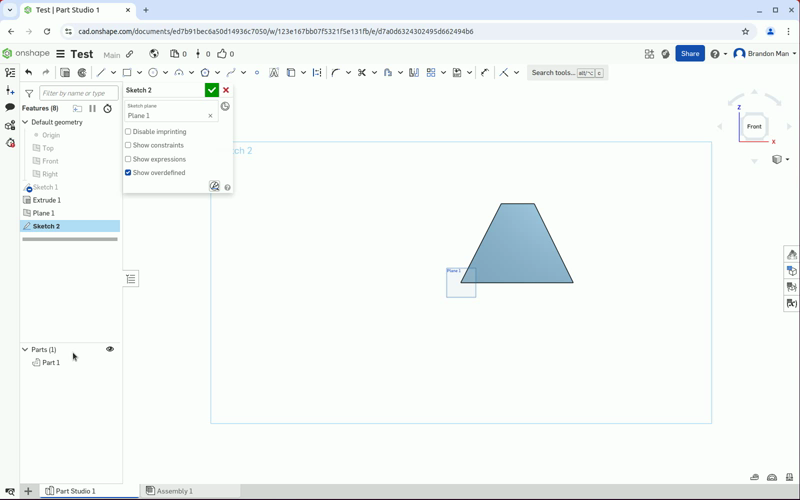
key(y)
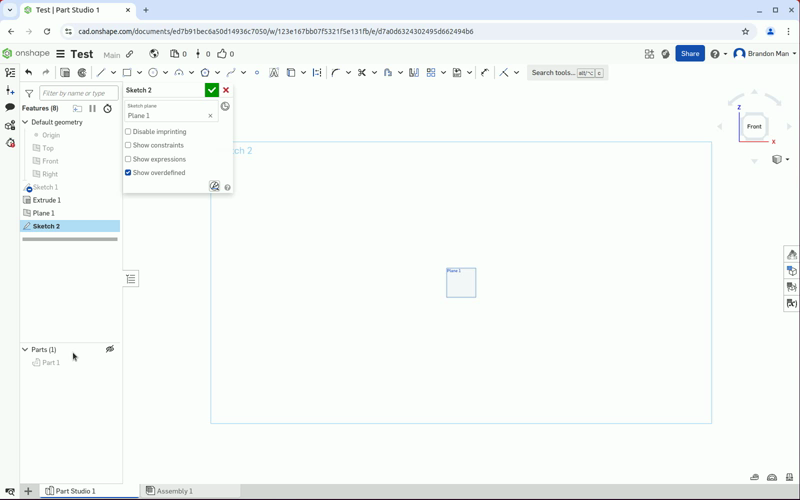
key(l)
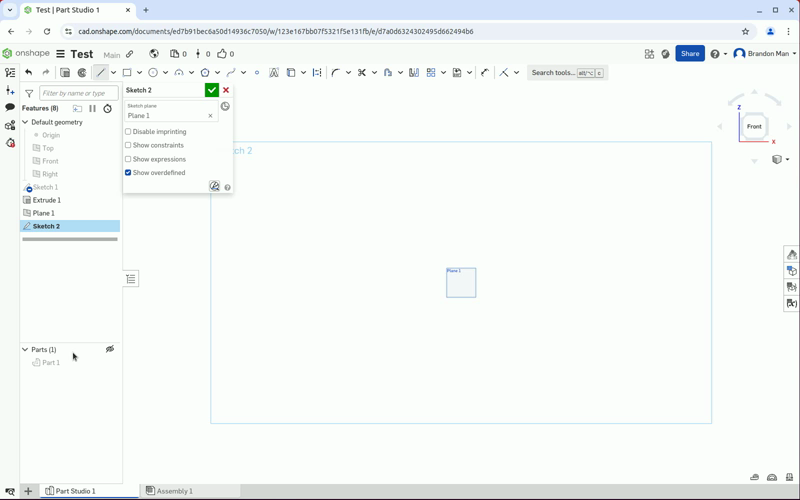
key_down(shift)
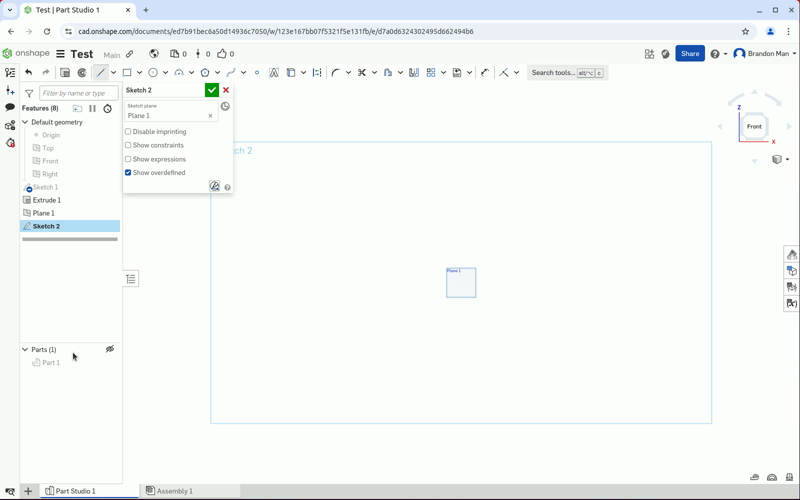
mouse_move(500, 282)
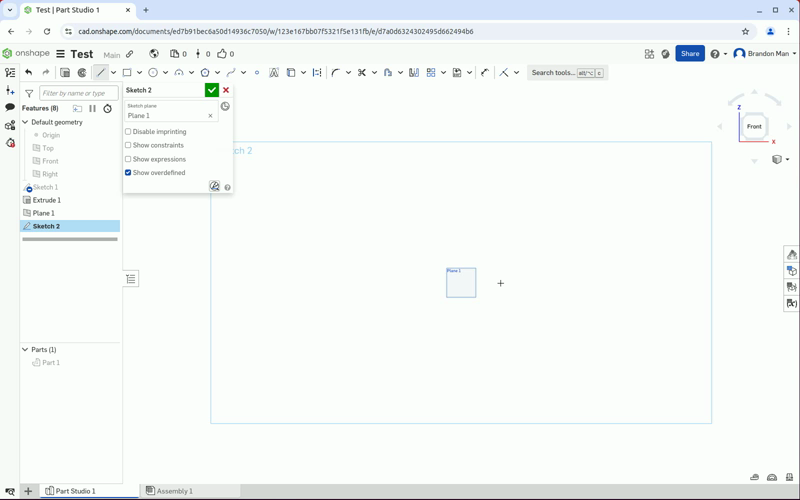
click(500, 282)
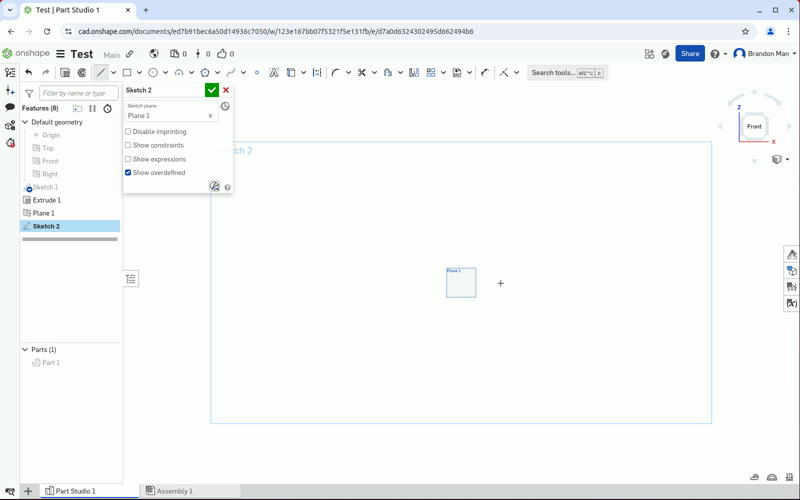
key_up(shift)
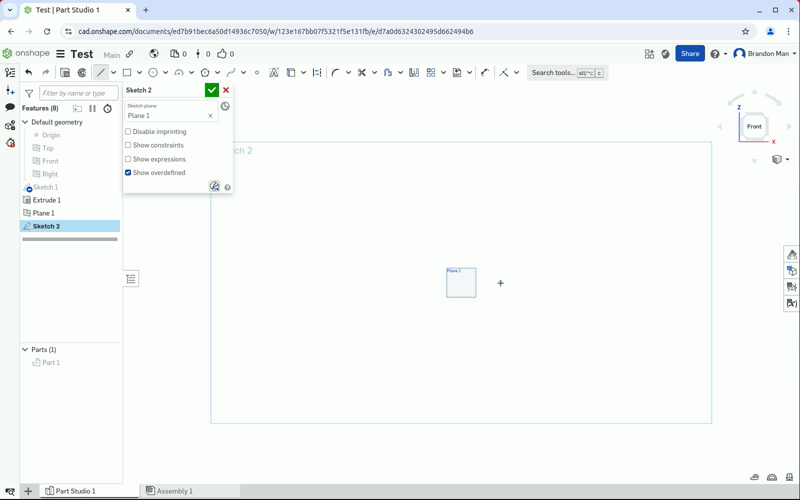
key_down(shift)
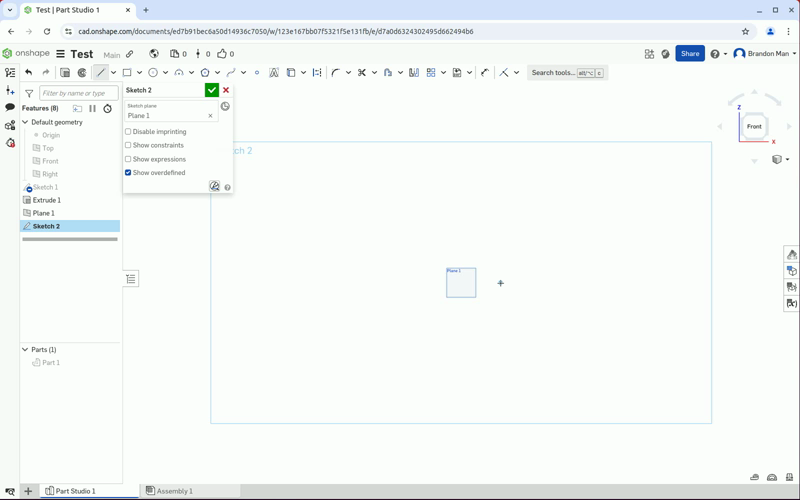
mouse_move(530, 282)
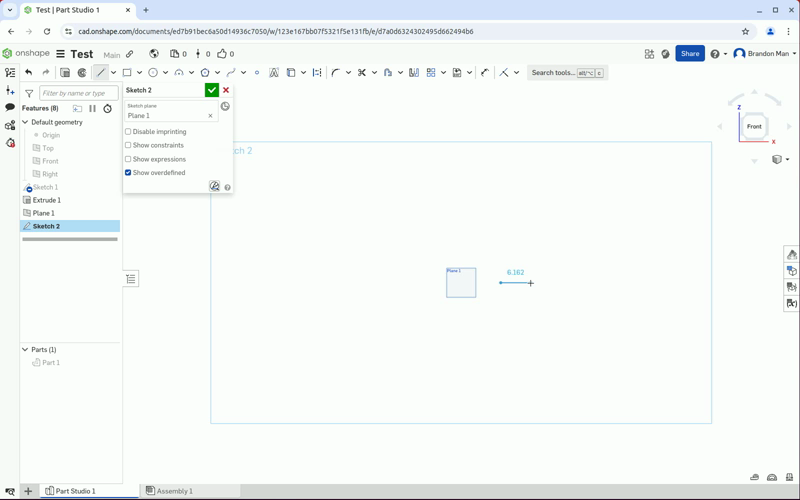
mouse_move(534, 282)
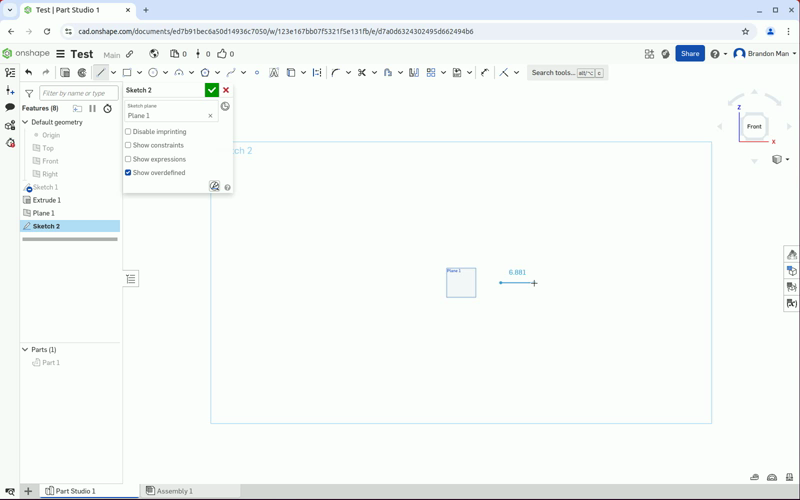
click(534, 282)
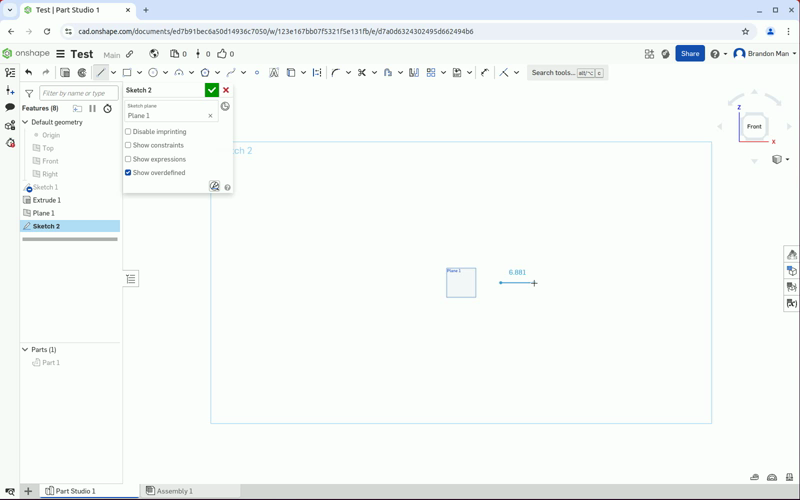
key_up(shift)
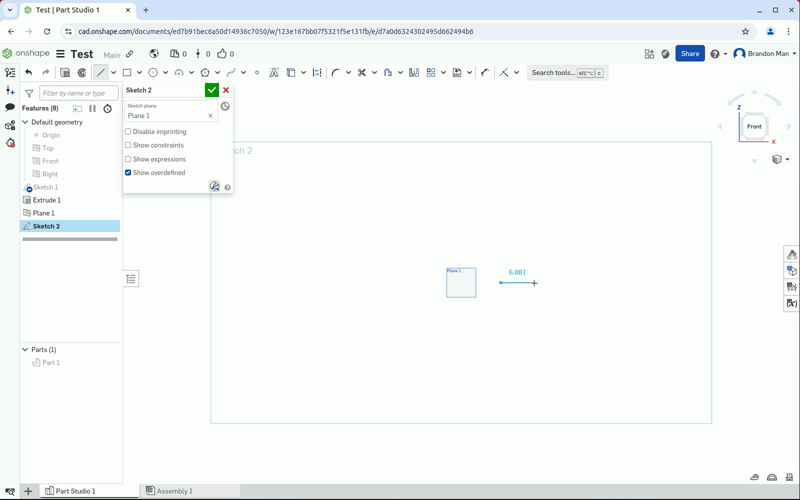
key_down(shift)
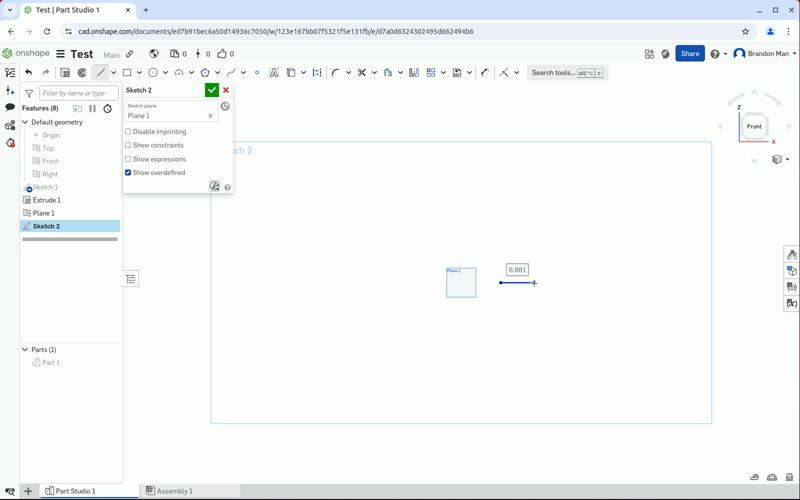
mouse_move(564, 282)
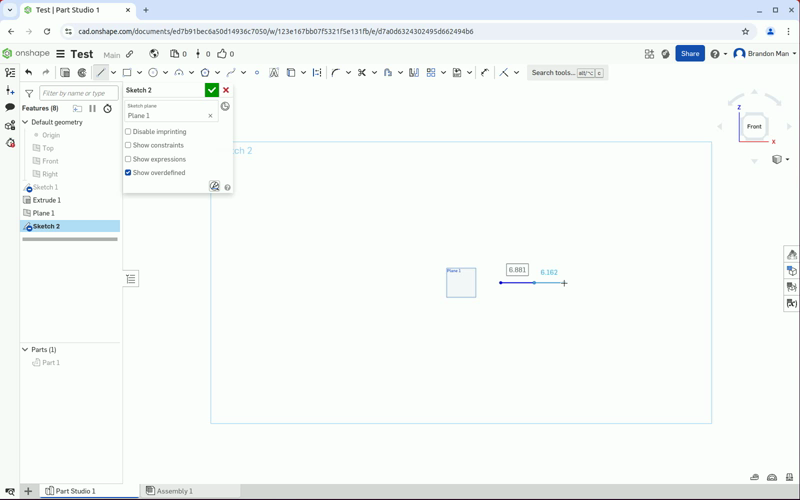
mouse_move(534, 265)
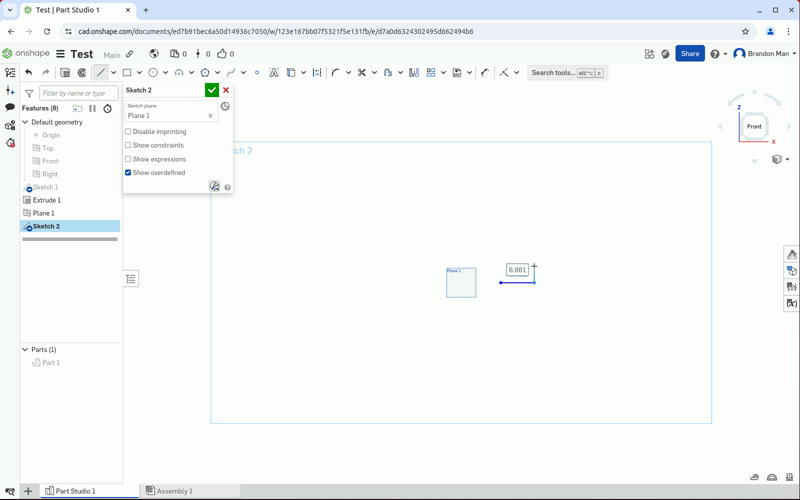
click(534, 265)
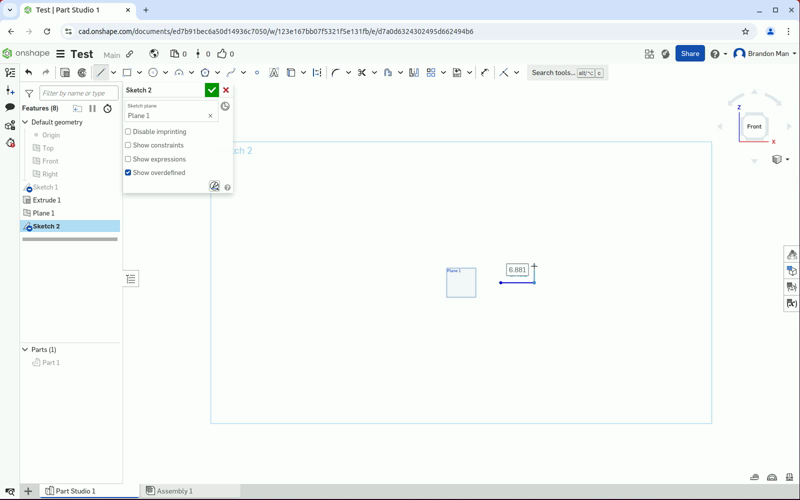
key_up(shift)
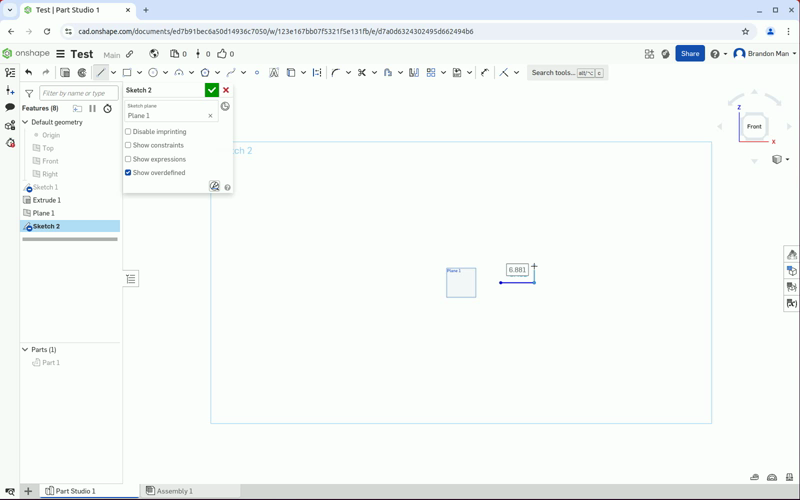
key_down(shift)
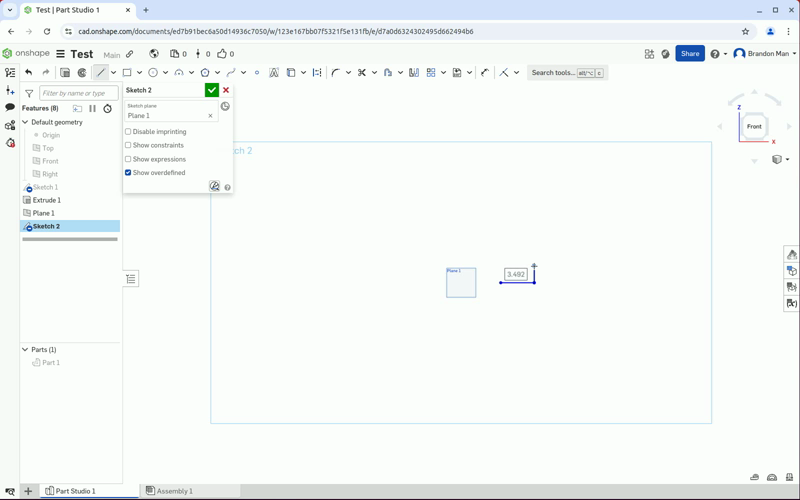
mouse_move(564, 265)
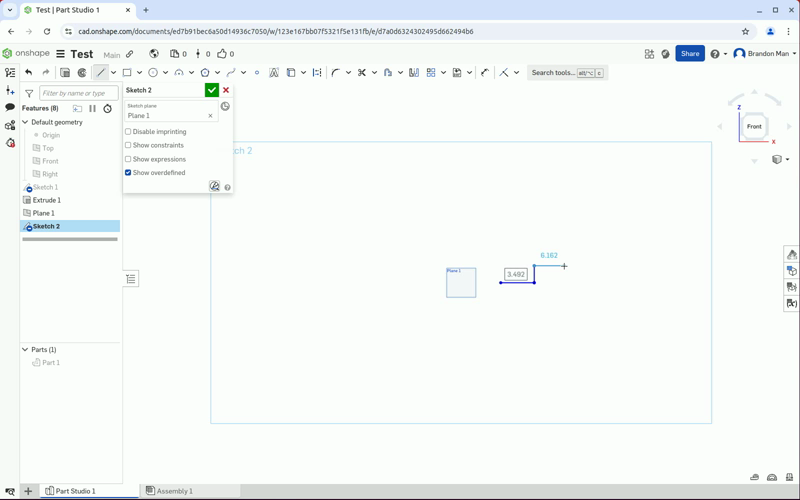
mouse_move(500, 265)
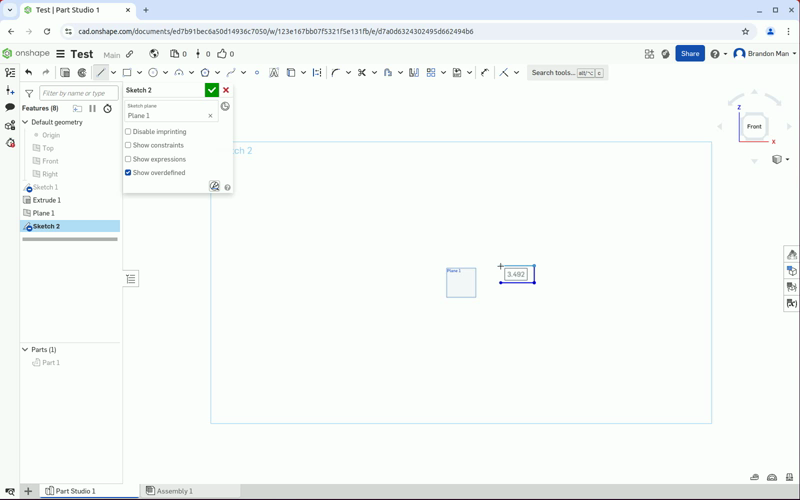
click(500, 265)
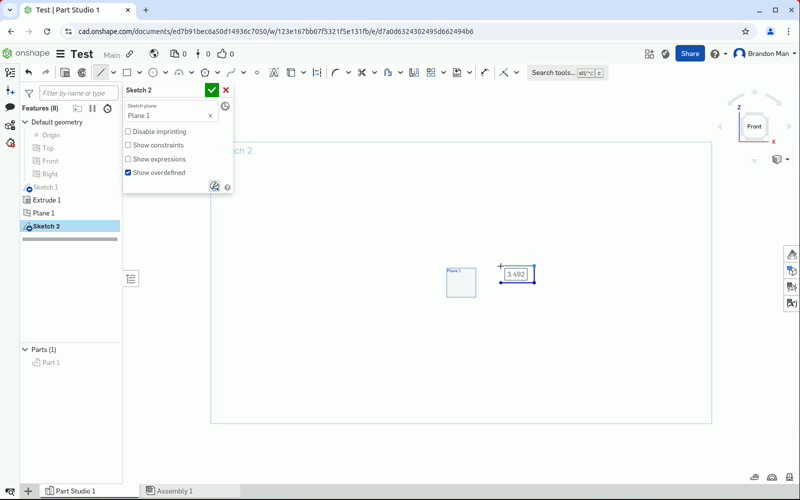
key_up(shift)
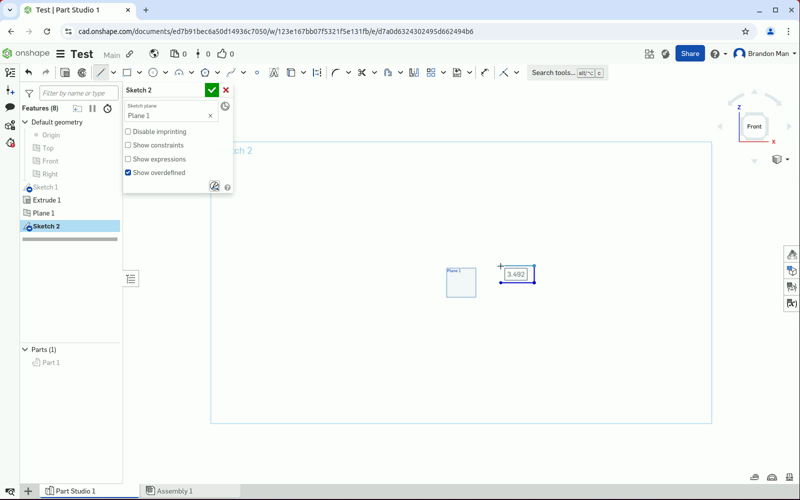
mouse_move(530, 265)
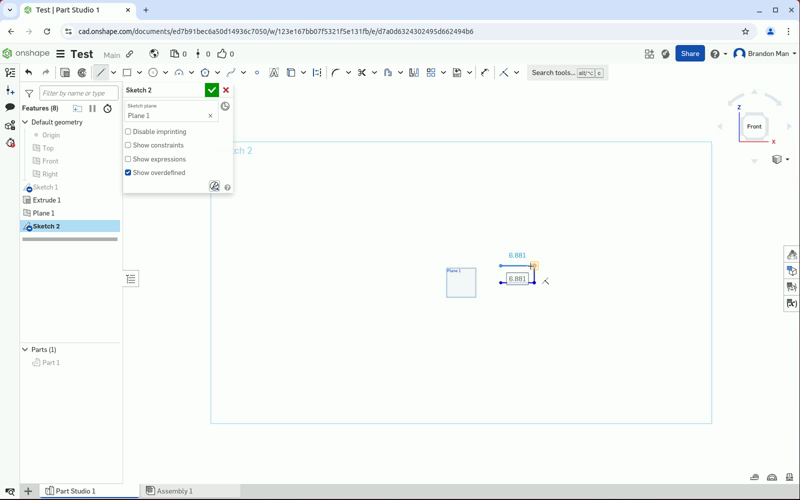
key_down(shift)
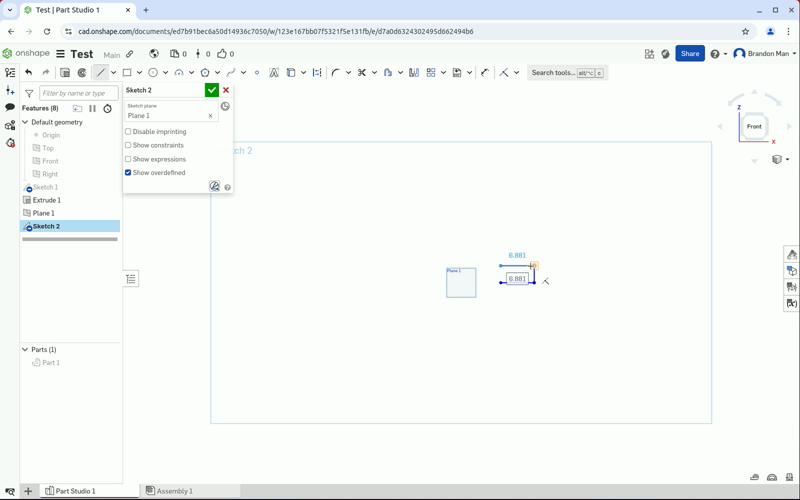
mouse_move(500, 282)
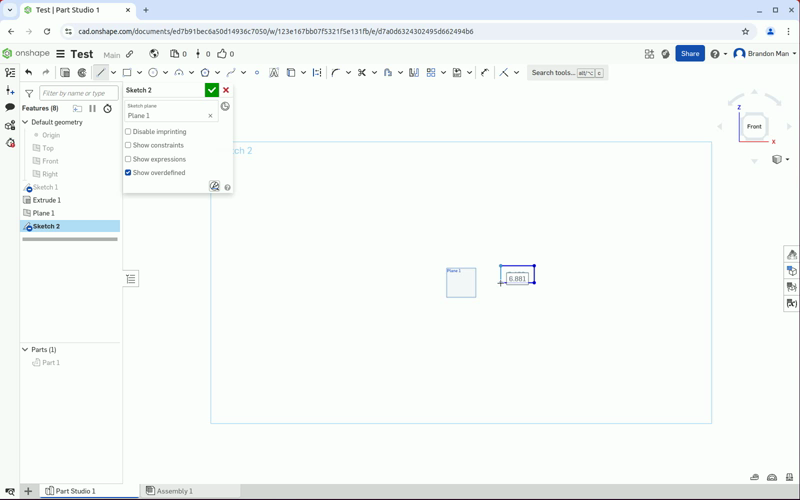
key_up(shift)
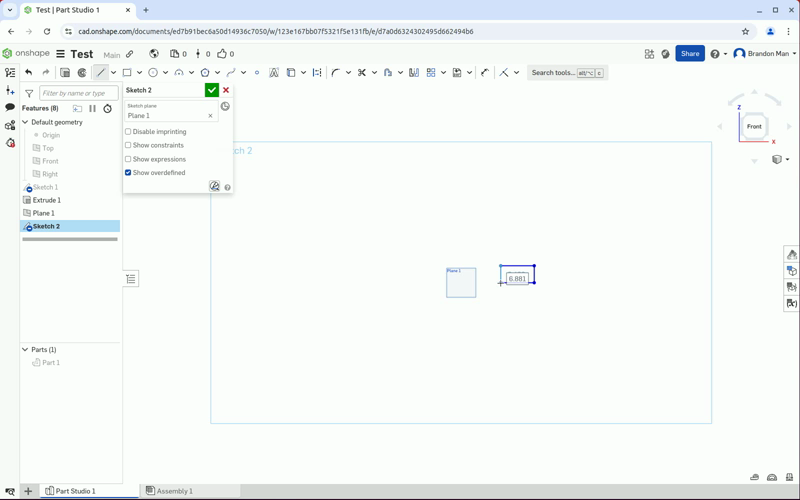
click(500, 282)
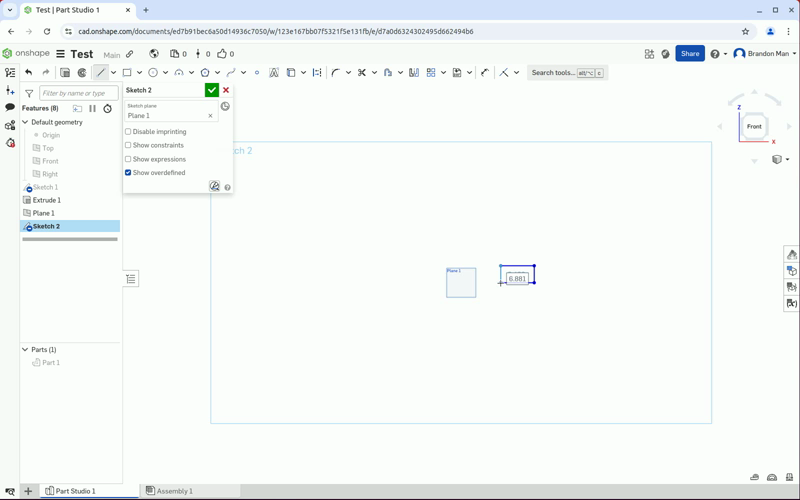
key(esc)
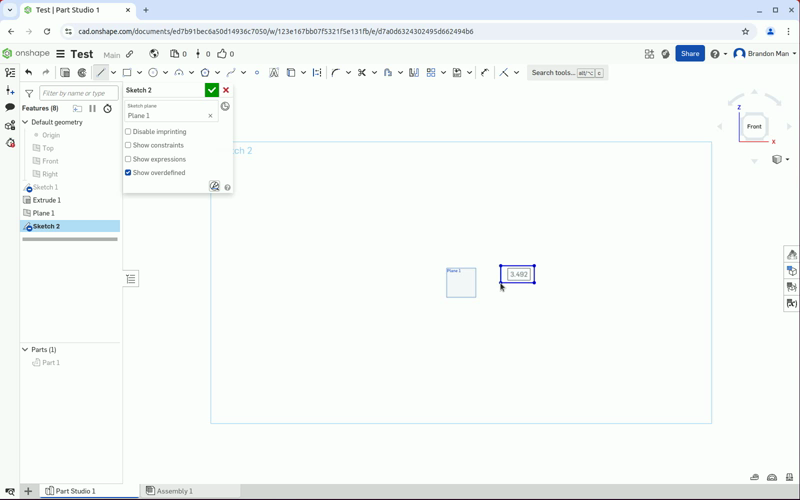
mouse_move(521, 281)
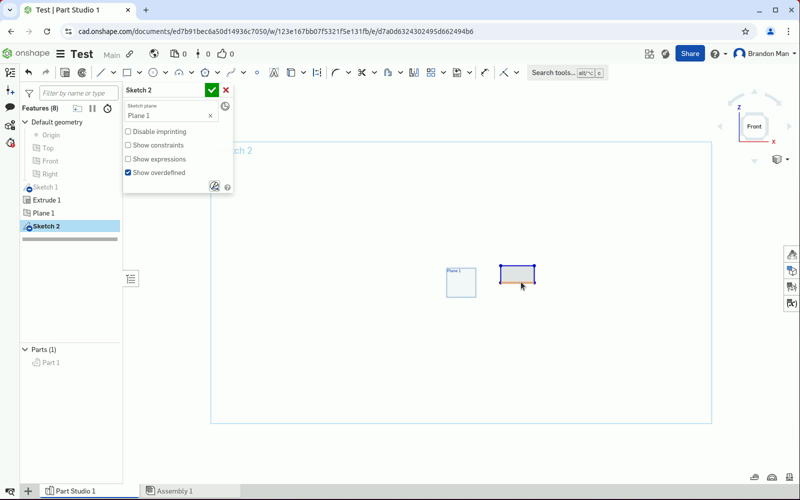
scroll(6)
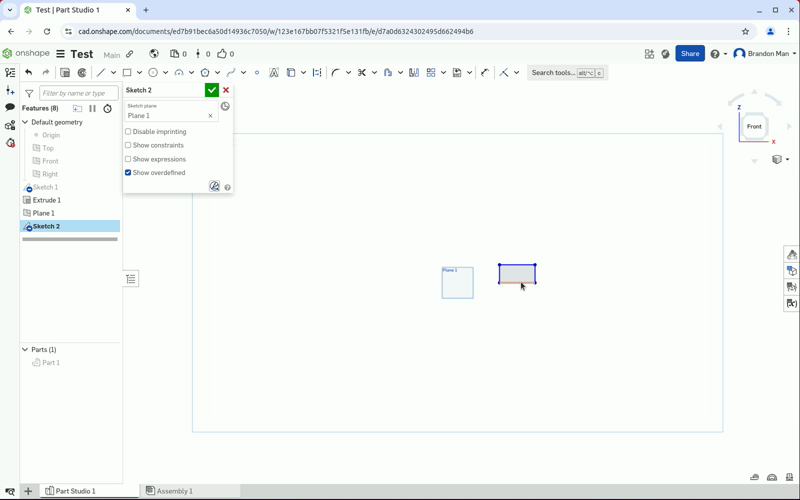
scroll(6)
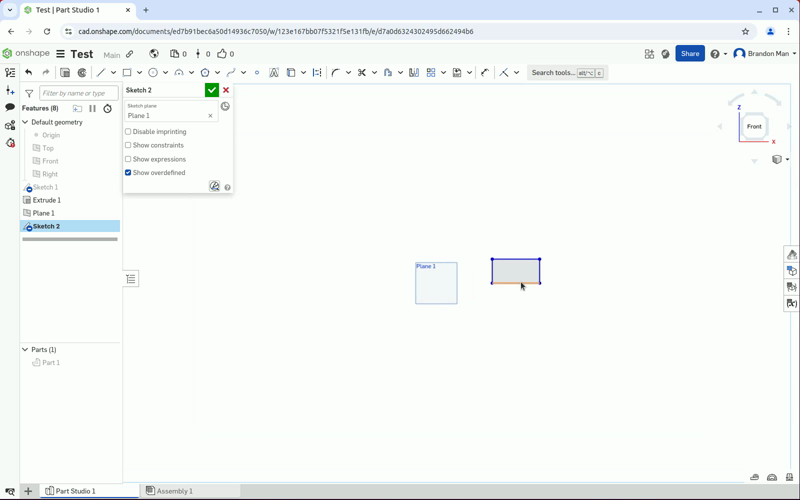
scroll(6)
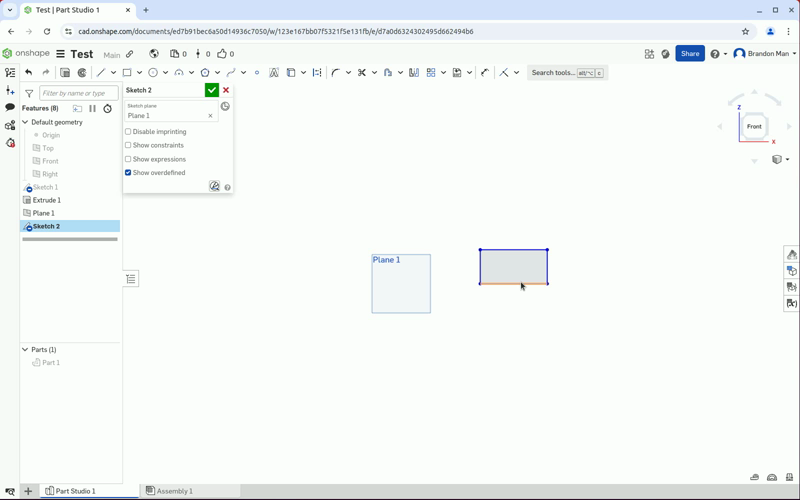
scroll(6)
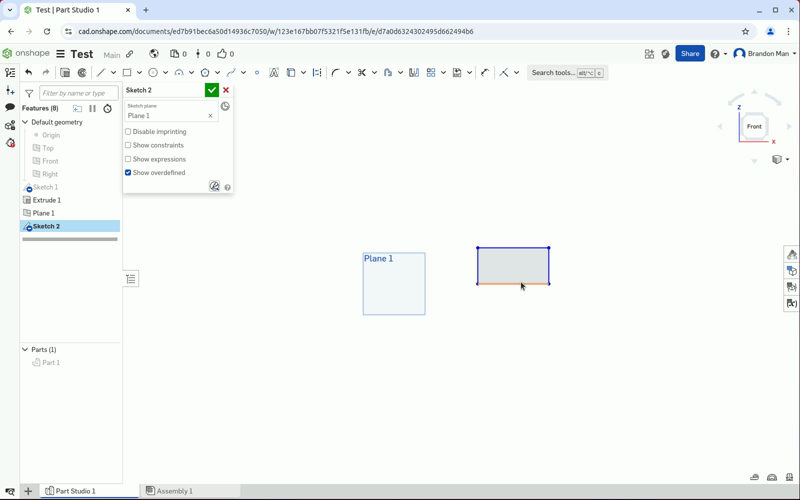
scroll(6)
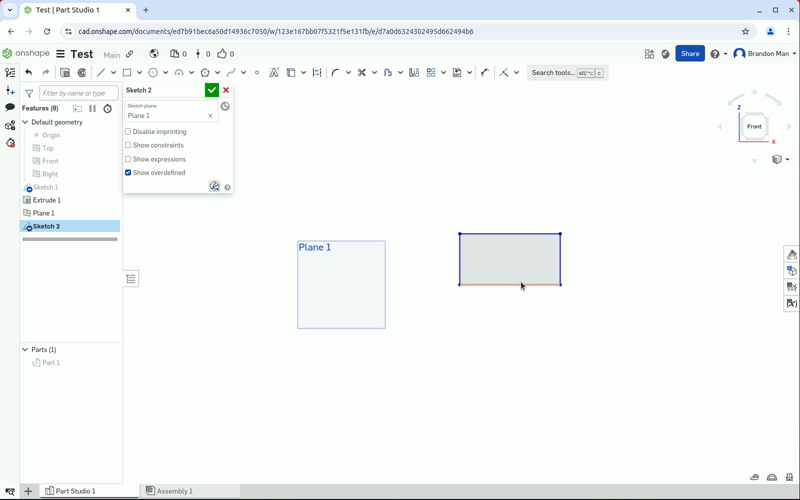
scroll(6)
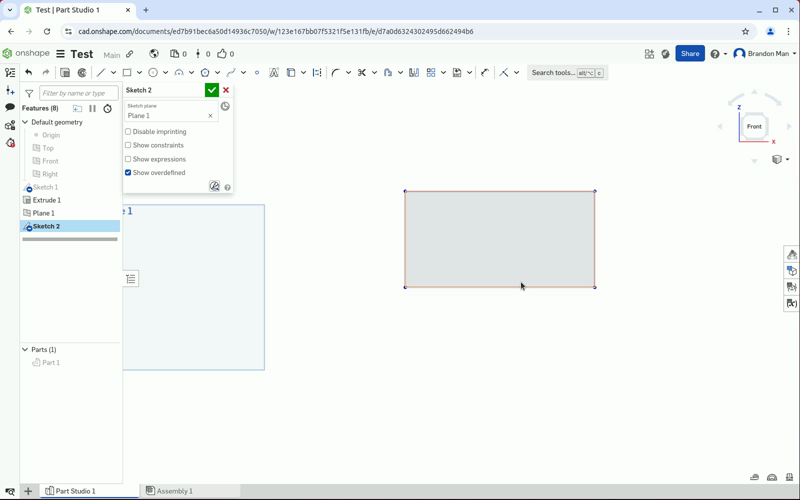
scroll(6)
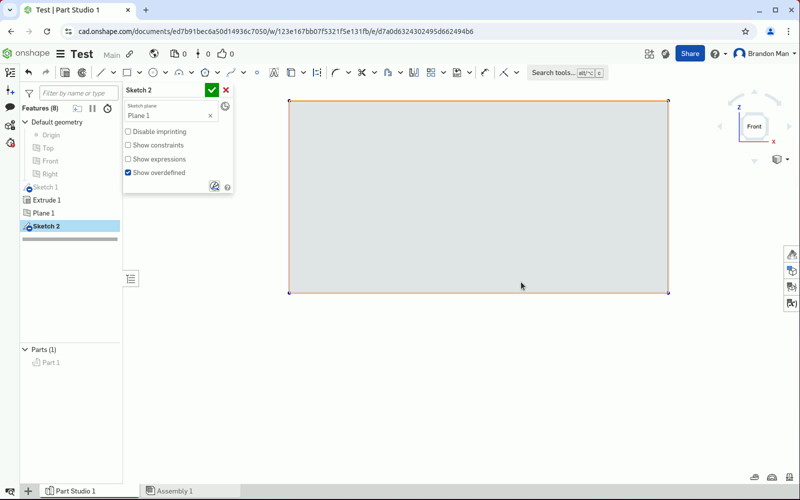
click(521, 281)
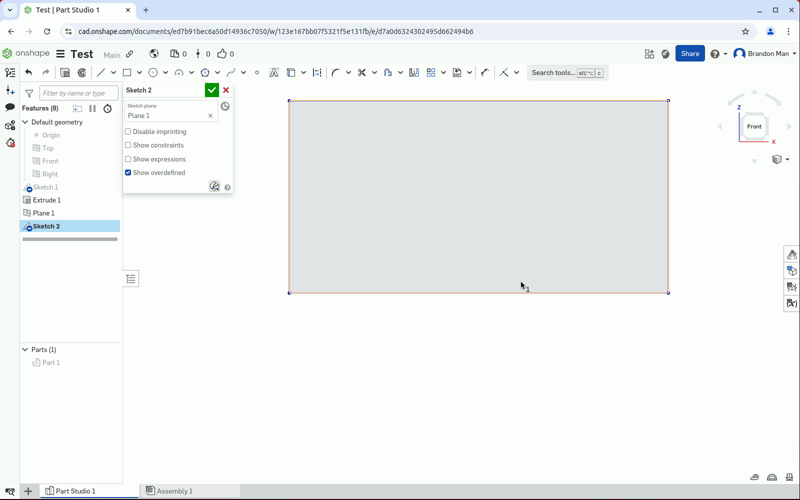
scroll(-6)
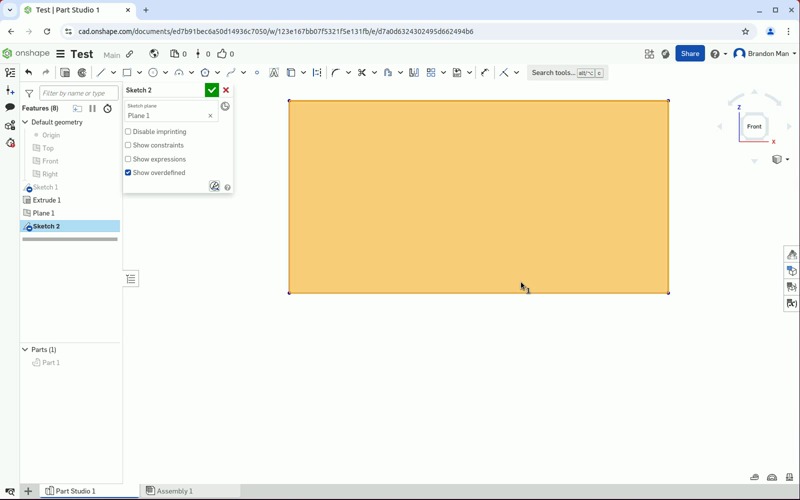
scroll(-6)
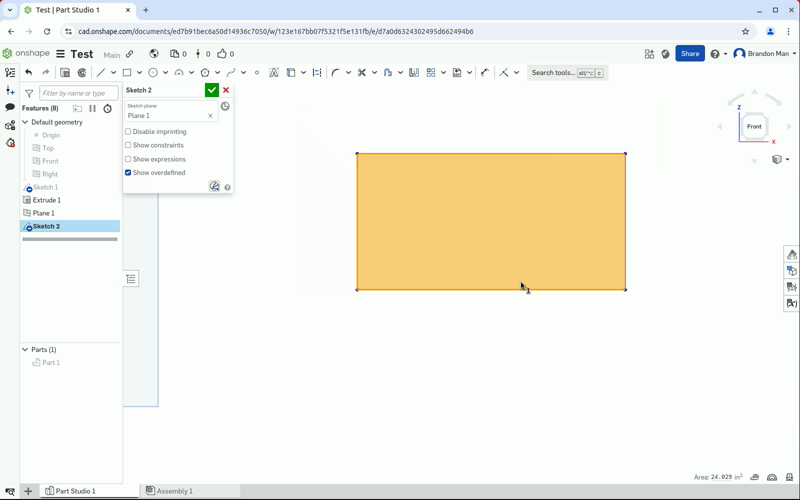
scroll(-6)
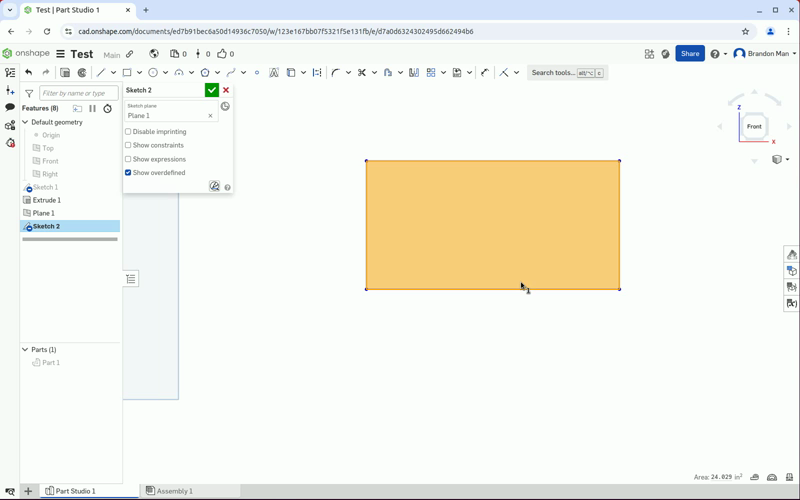
scroll(-6)
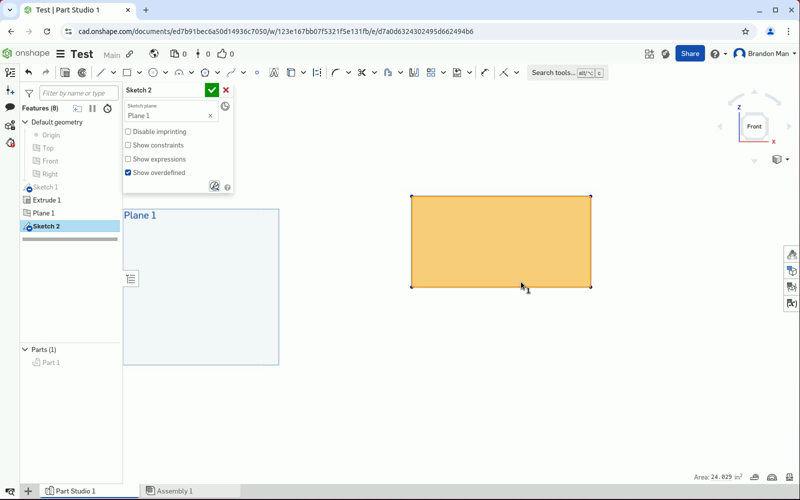
scroll(-6)
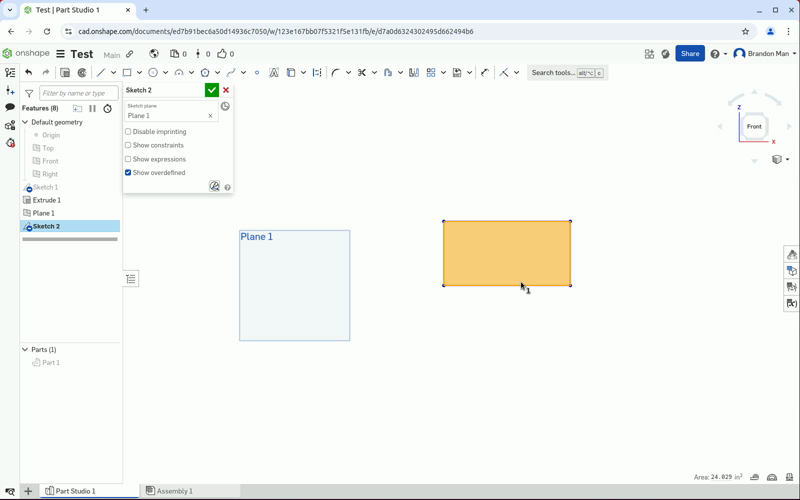
scroll(-6)
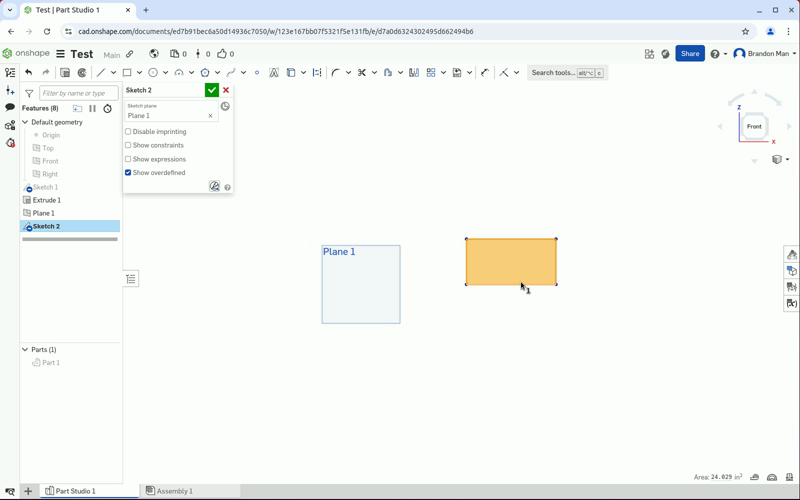
scroll(-6)
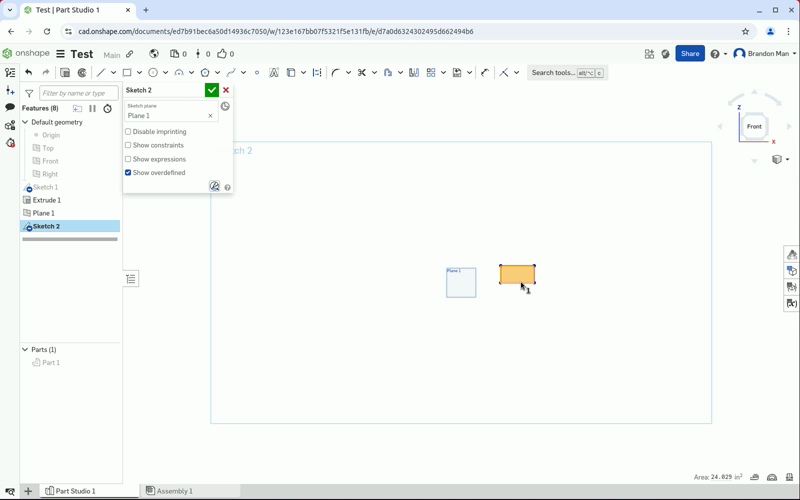
mouse_move(73, 352)
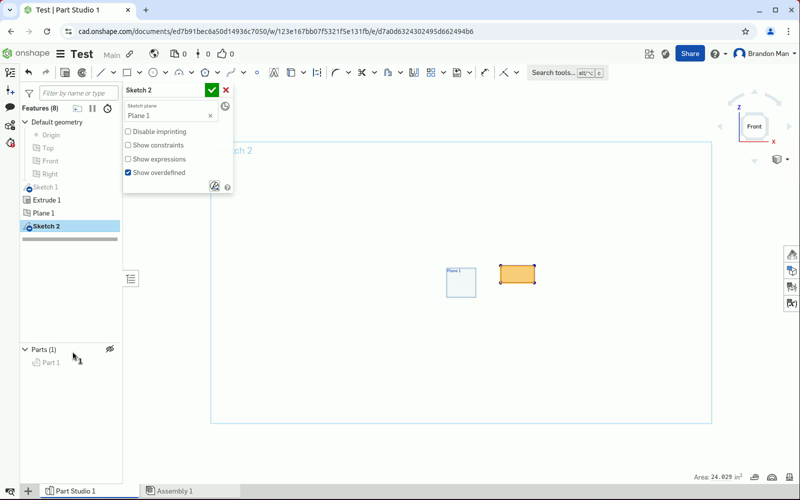
key(shift+y)
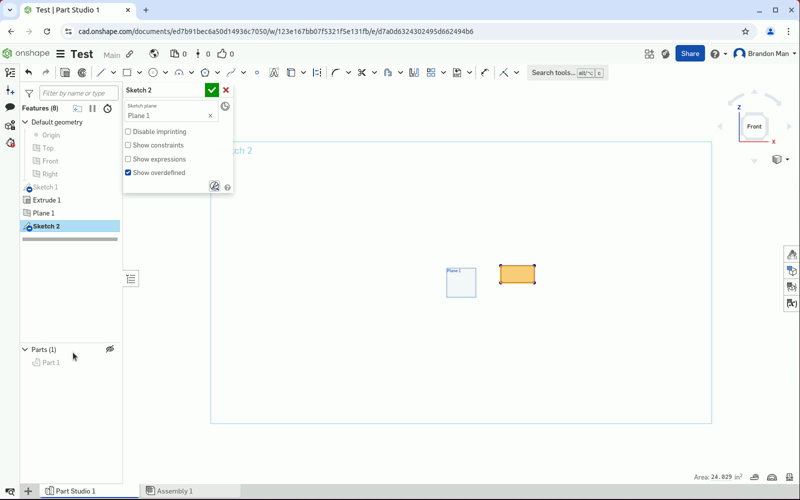
key(shift+e)
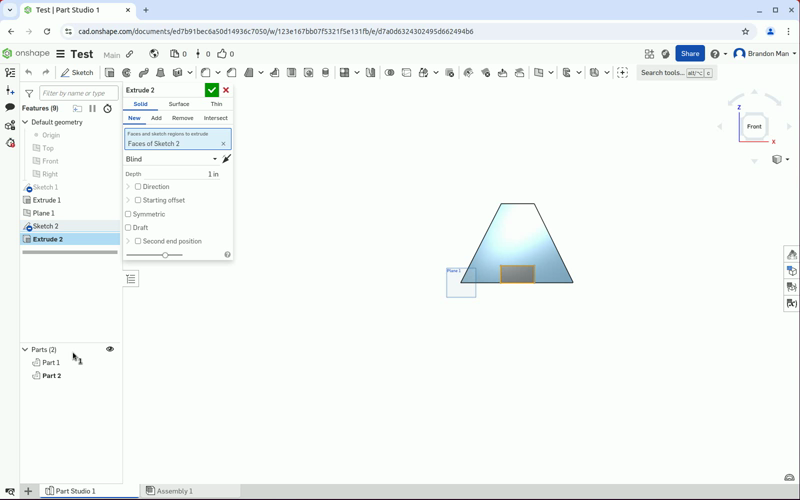
mouse_move(143, 106)
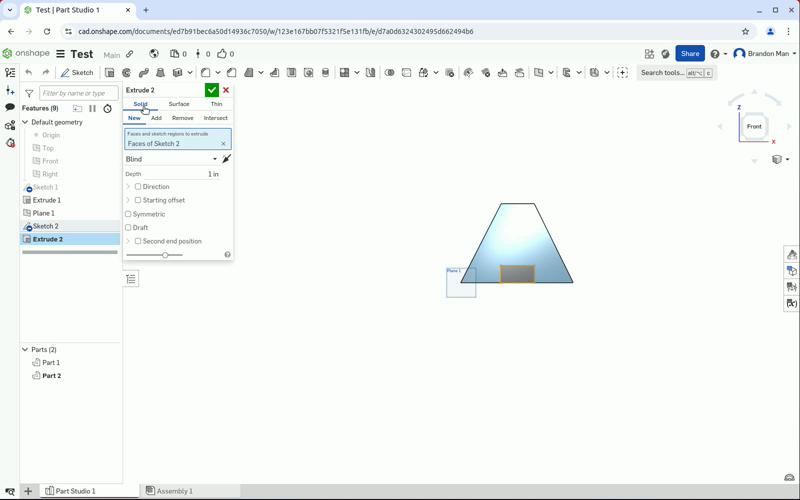
click(143, 106)
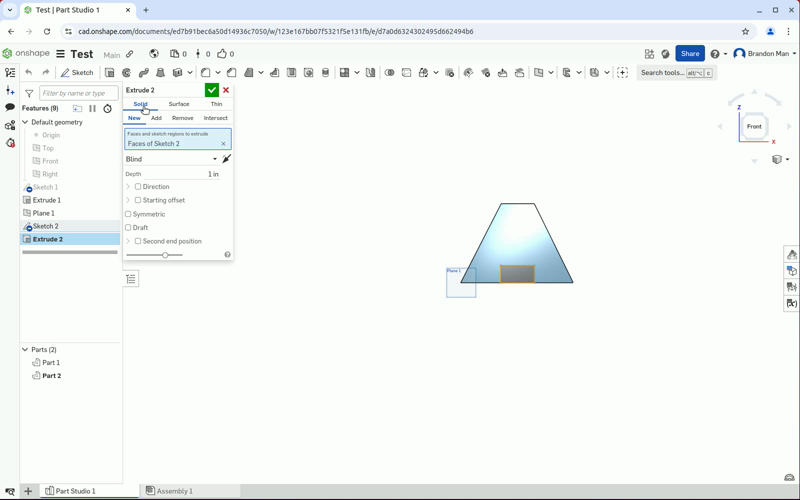
mouse_move(186, 120)
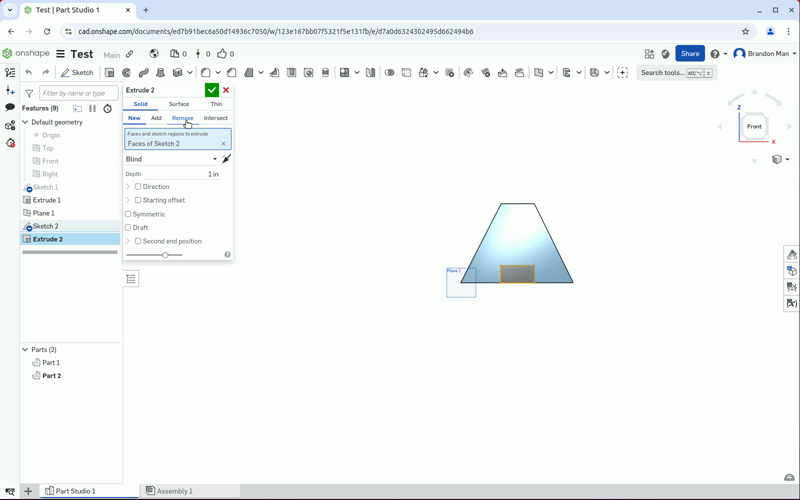
click(186, 120)
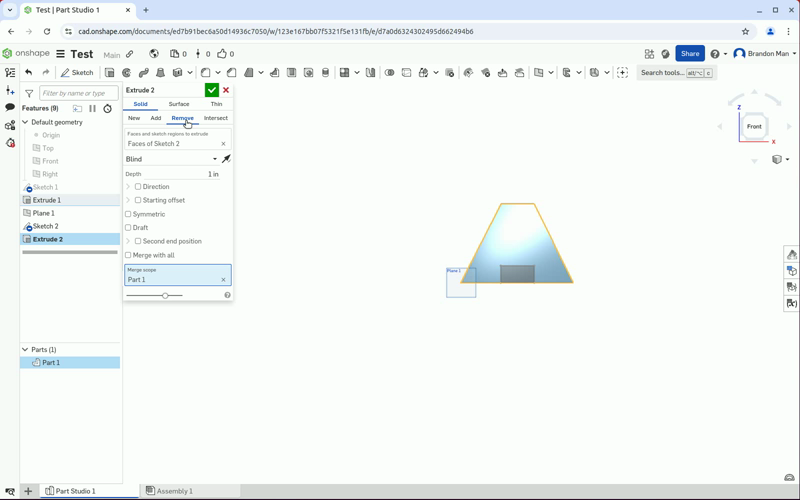
key(tab, 4)
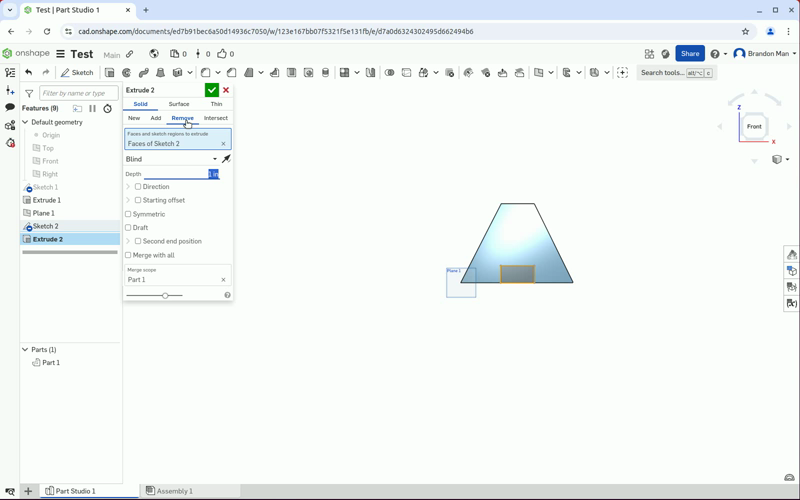
text(13.48)
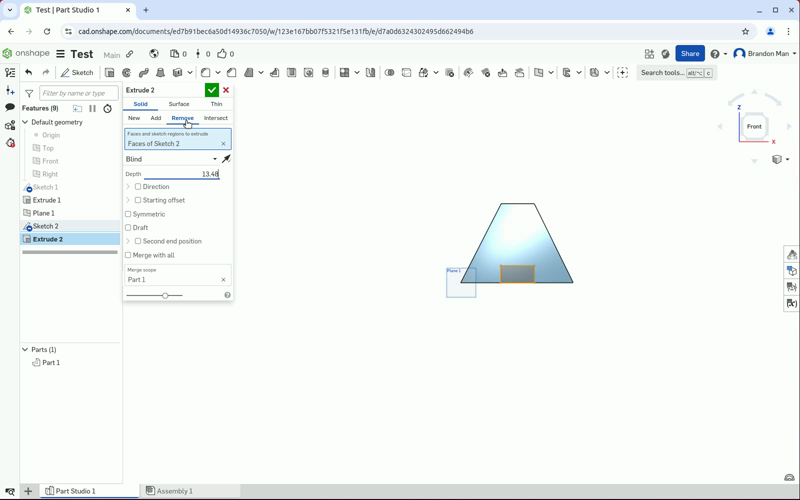
key(tab, 6)
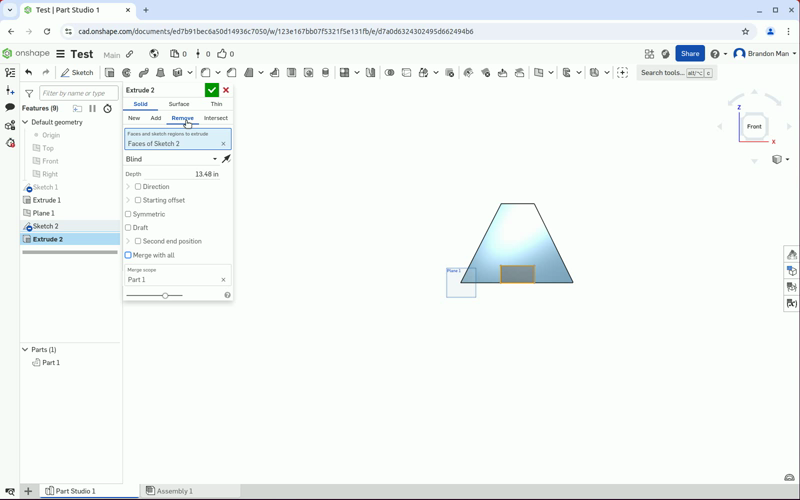
key(space)
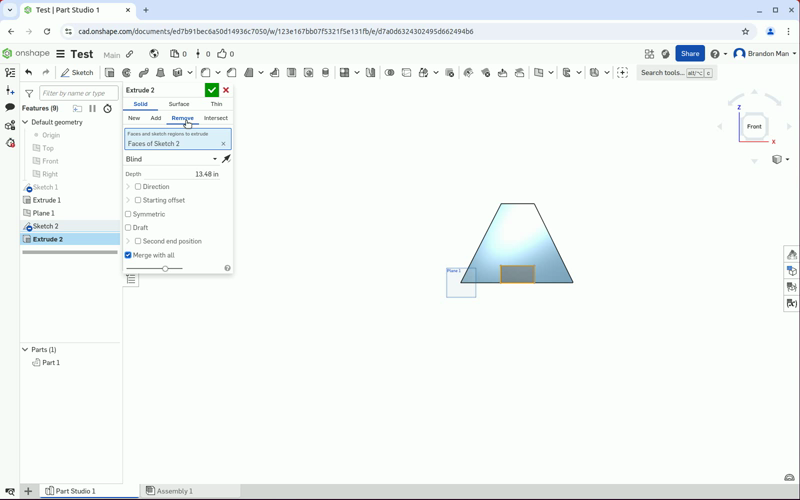
key(enter)
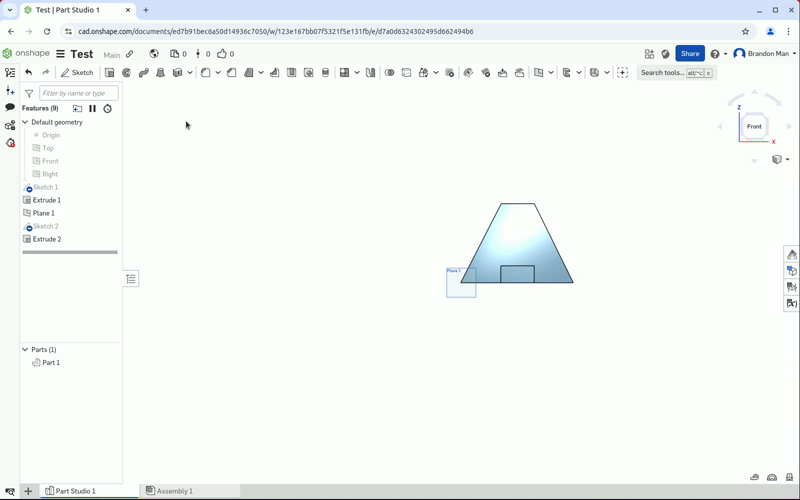
key(shift+h)
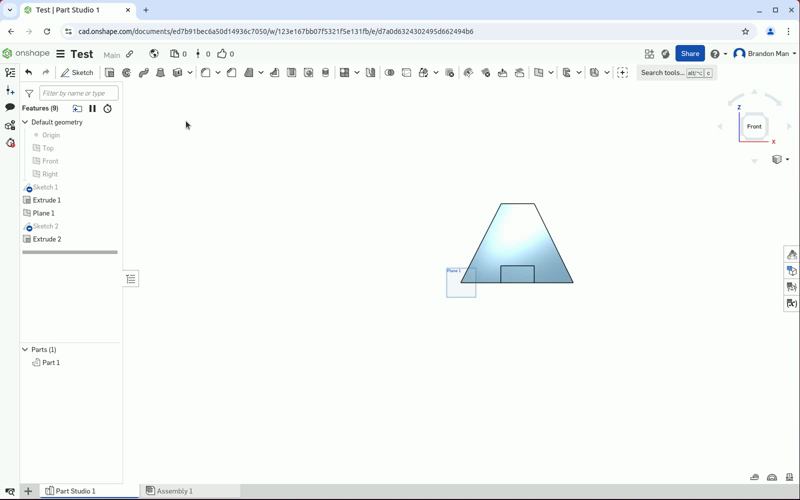
key(shift+h)
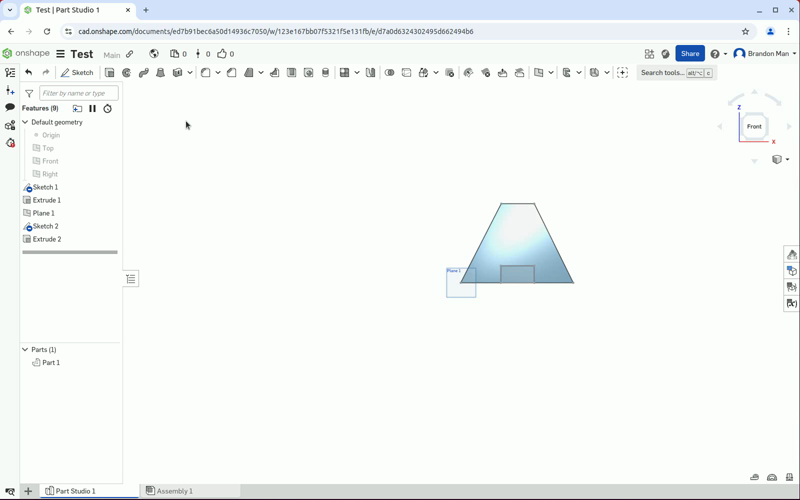
key(shift+7)
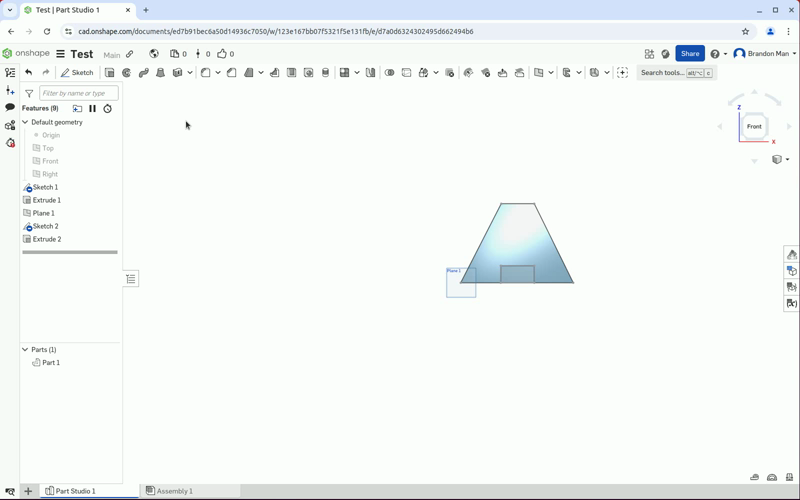
key(left, 2)
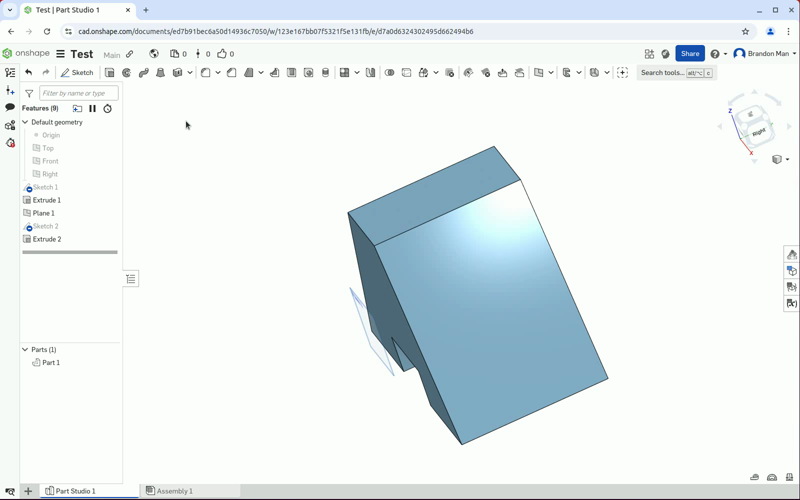
key(down, 2)
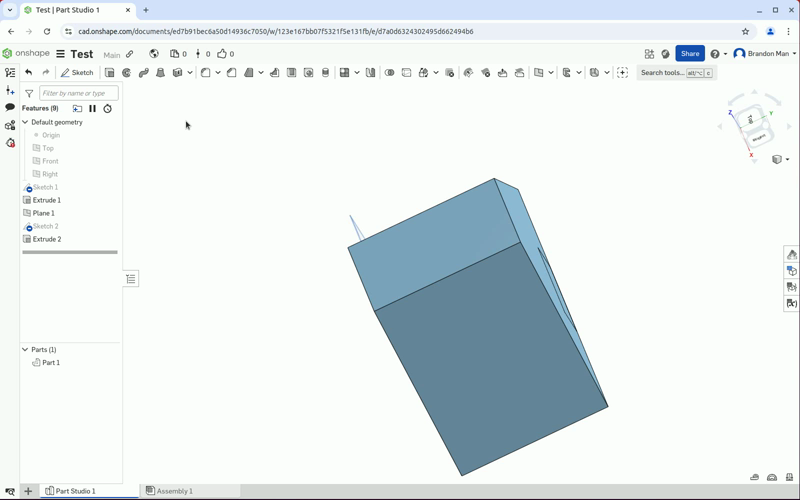
key(up, 2)
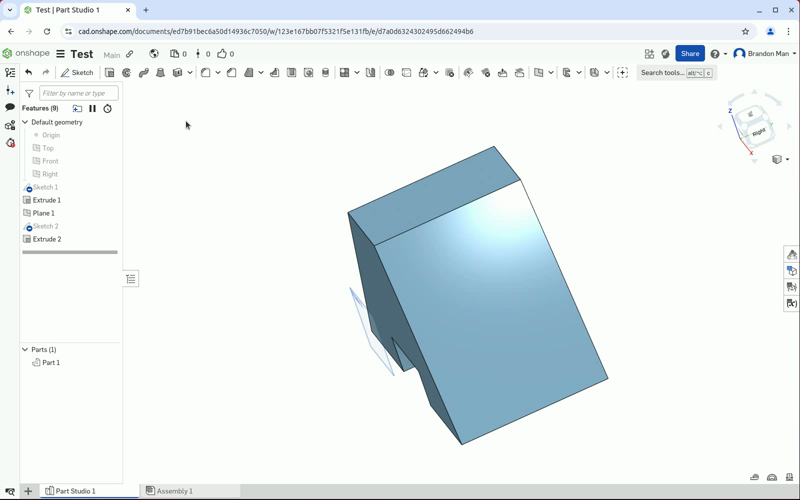
key(right, 2)
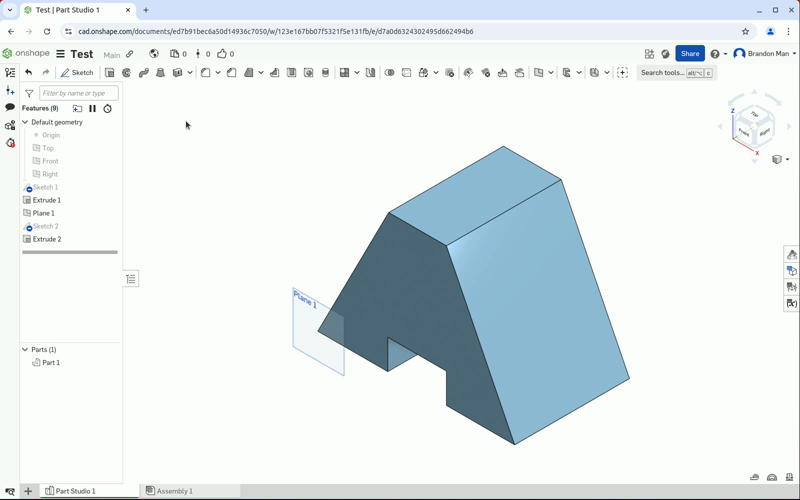
mouse_move(73, 189)
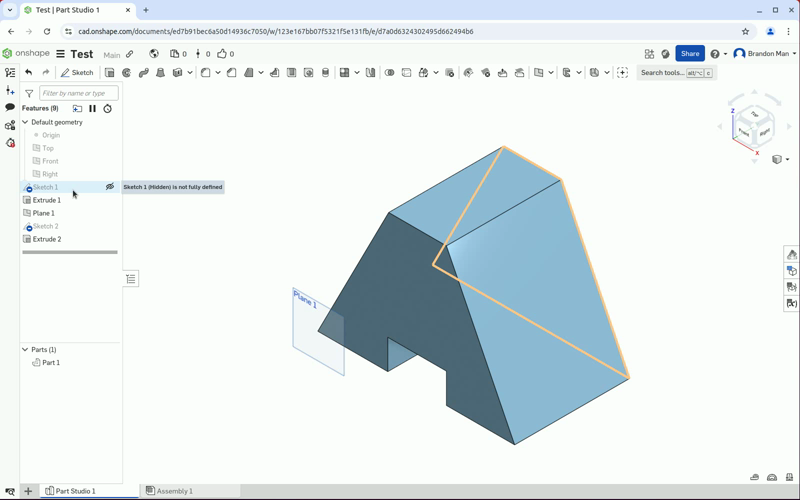
click(73, 189)